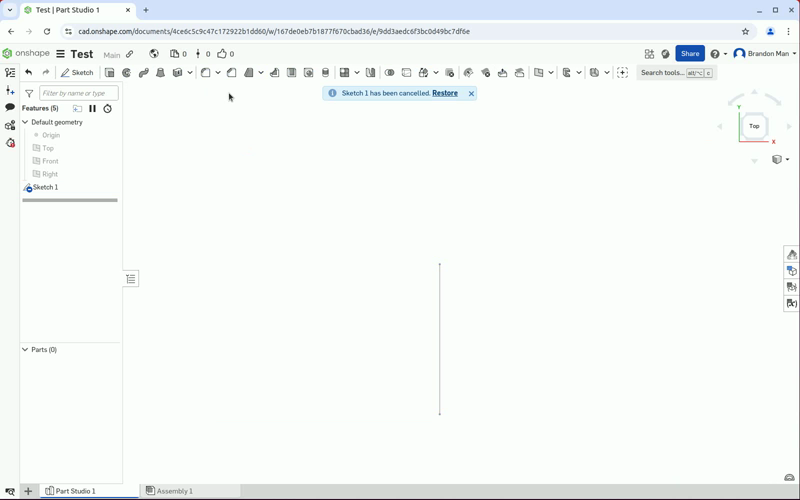
key(shift+h)
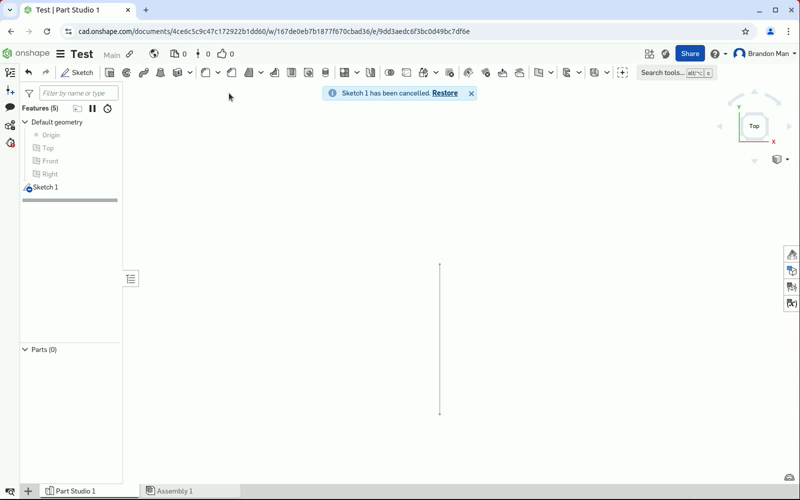
key(shift+s)
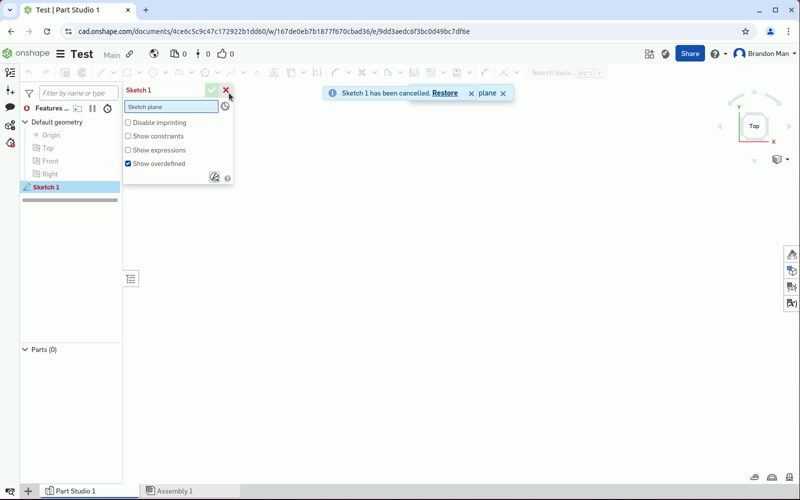
mouse_move(73, 150)
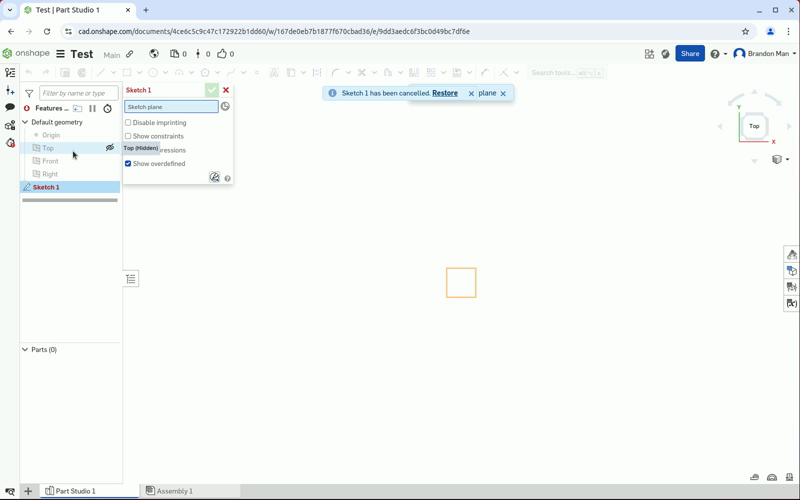
click(73, 150)
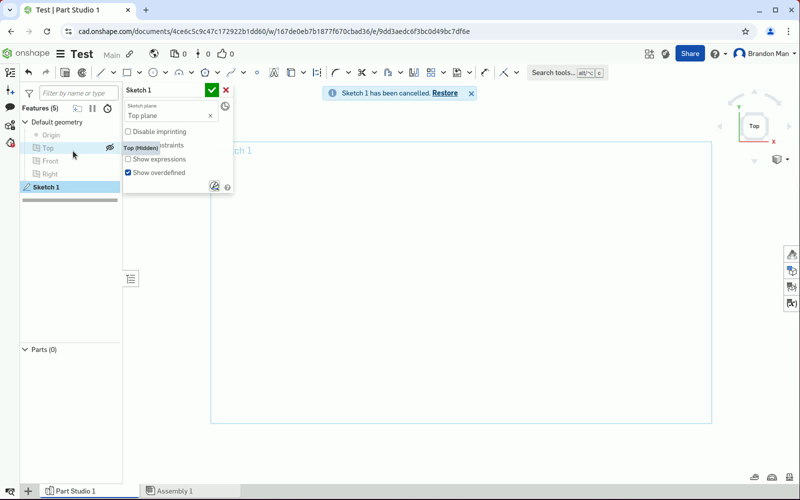
mouse_move(73, 352)
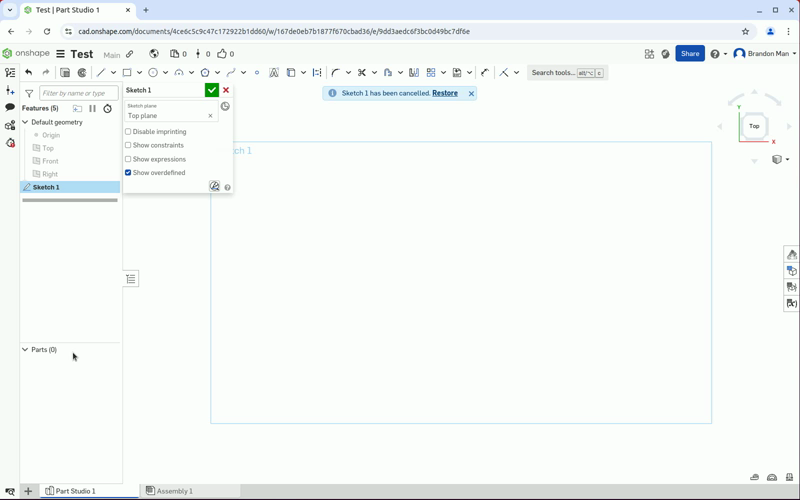
key(y)
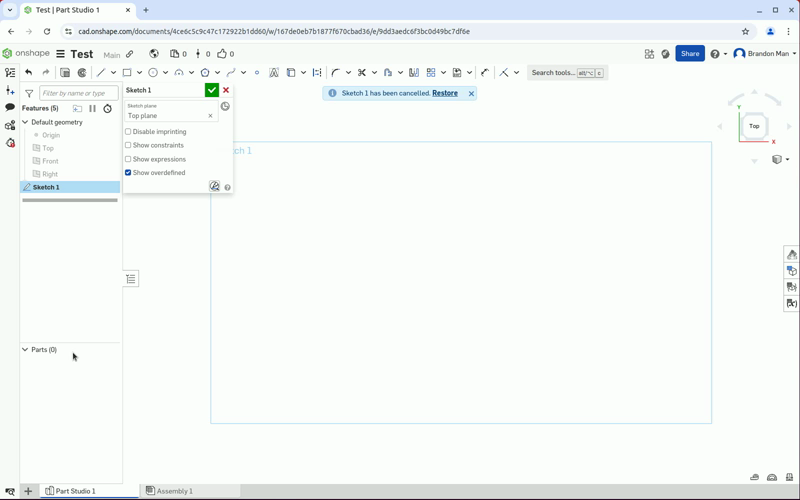
key(l)
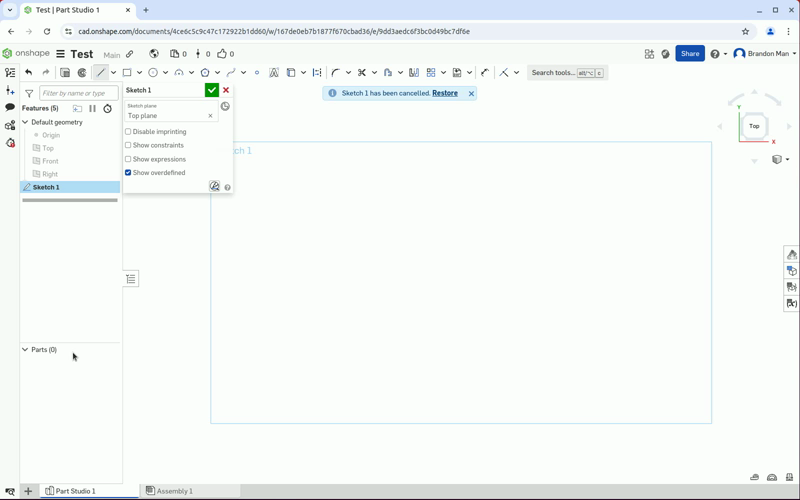
key_down(shift)
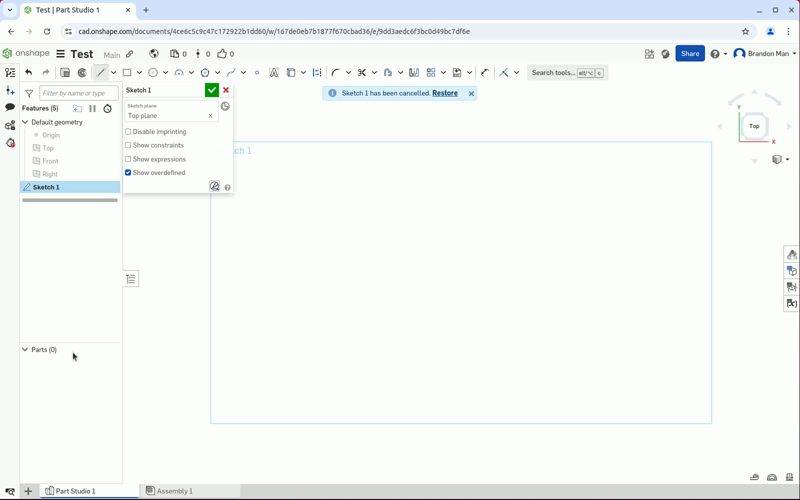
mouse_move(356, 347)
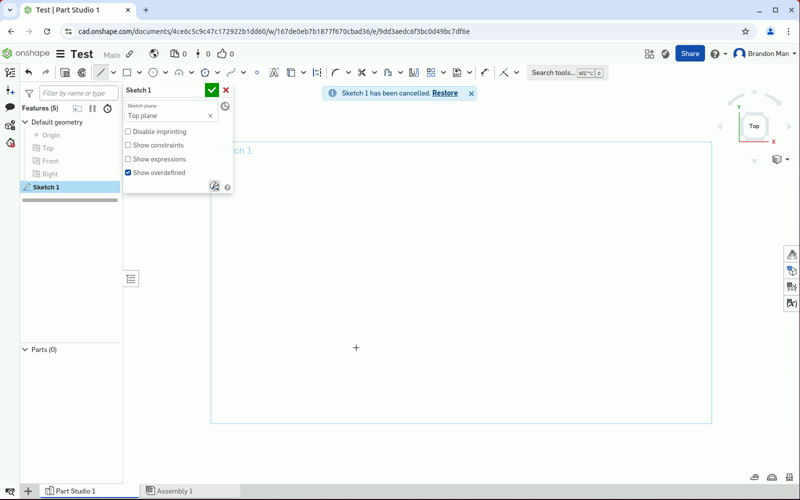
click(356, 347)
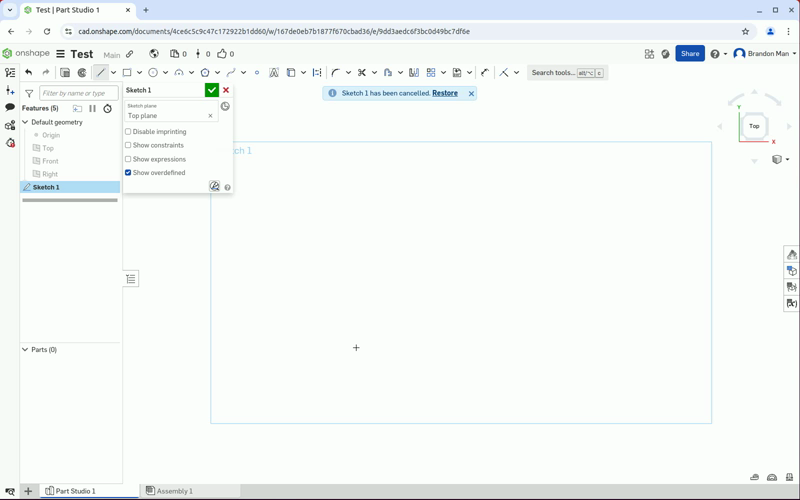
key_up(shift)
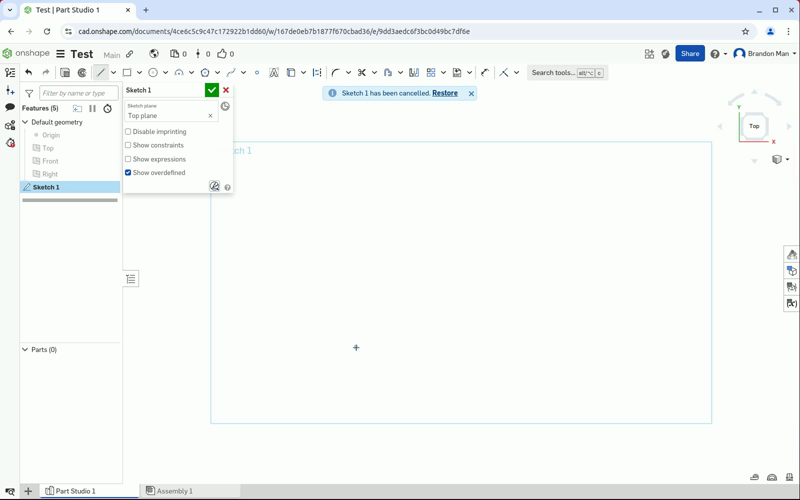
key_down(shift)
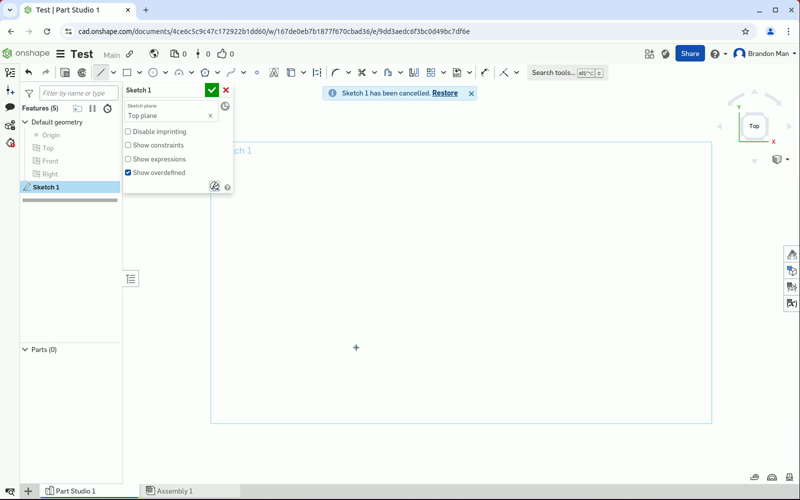
mouse_move(543, 347)
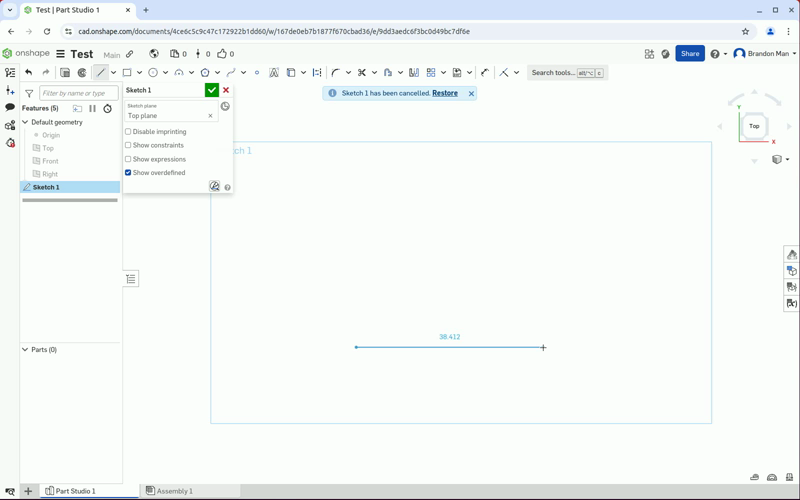
click(543, 347)
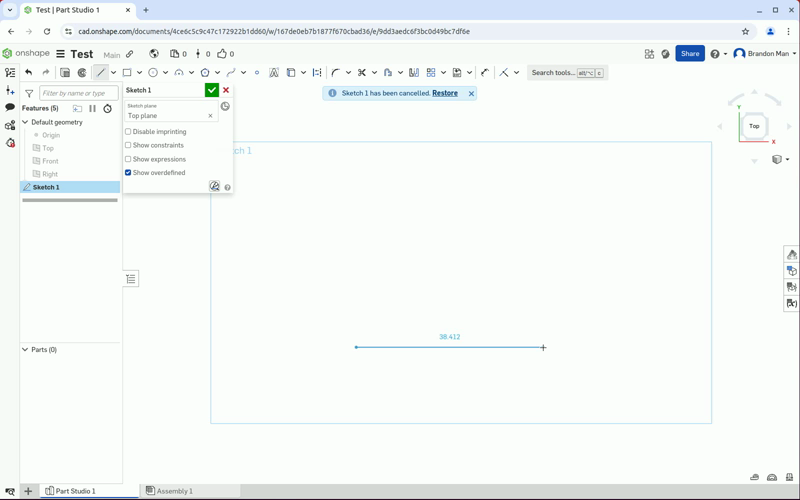
key_up(shift)
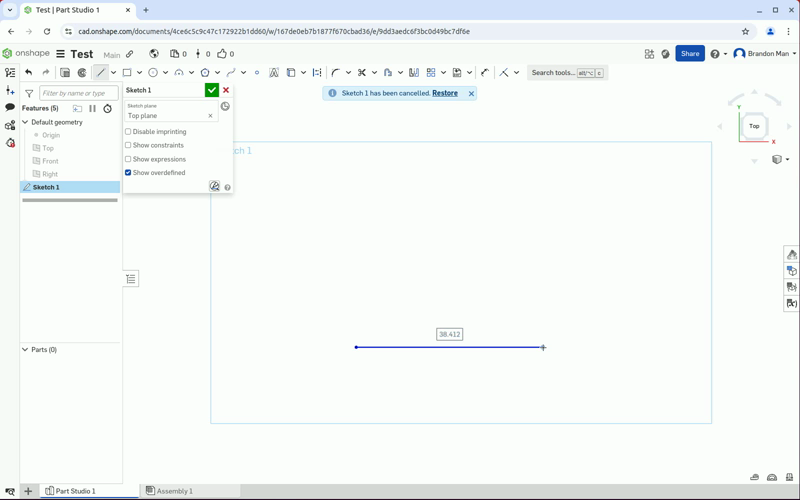
key_down(shift)
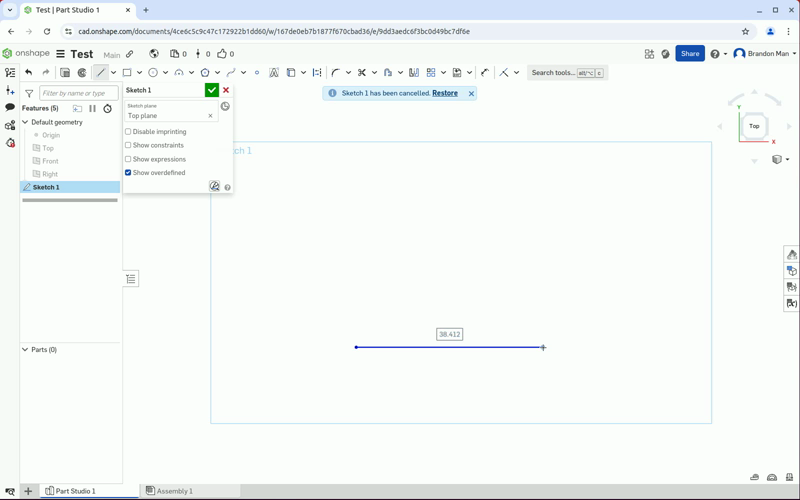
mouse_move(543, 235)
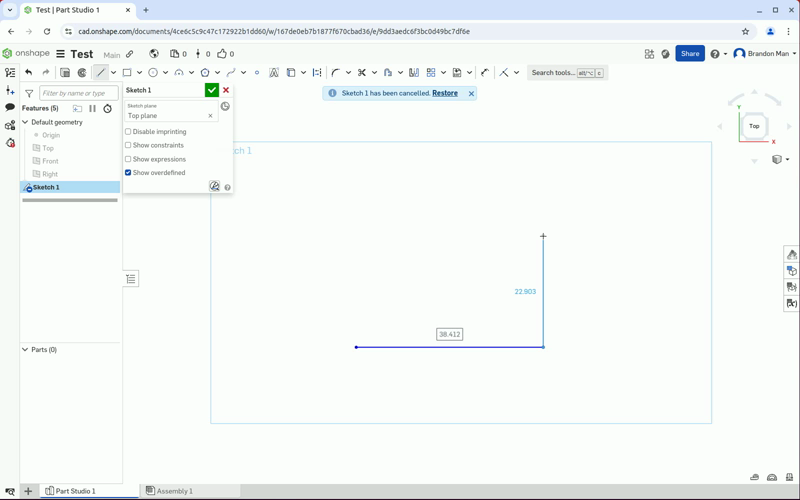
click(543, 235)
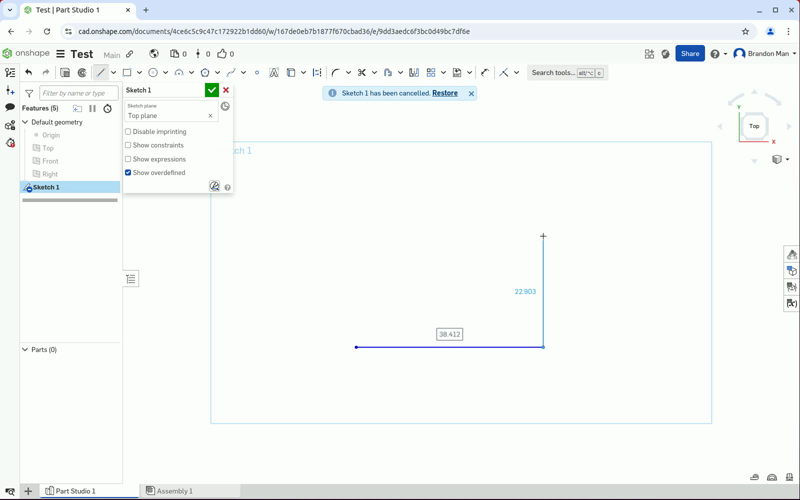
key_up(shift)
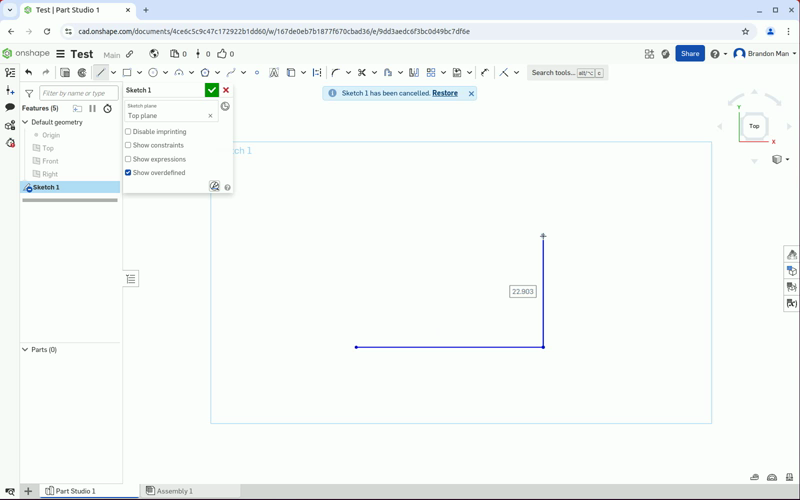
key_down(shift)
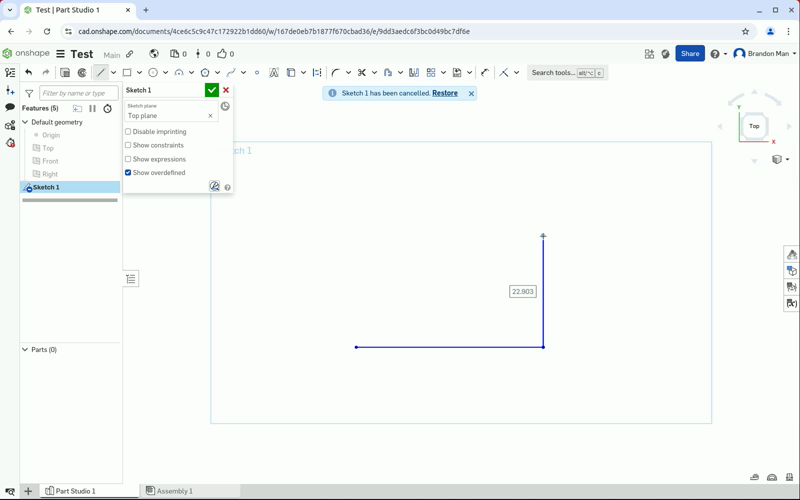
mouse_move(356, 235)
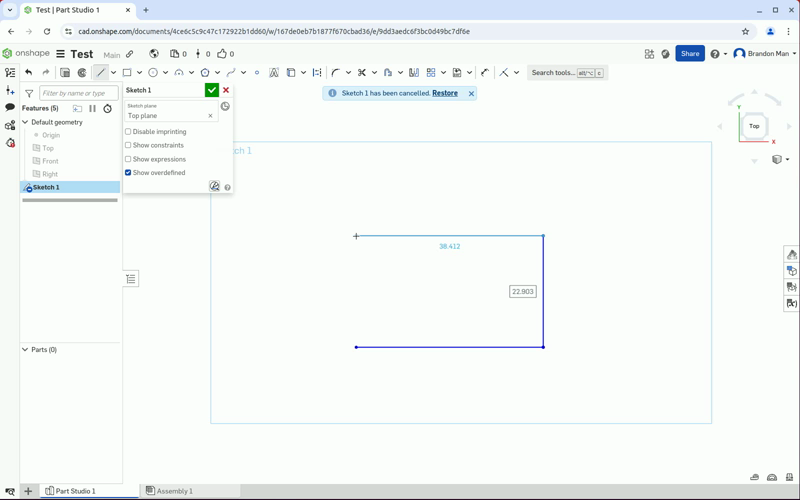
click(356, 235)
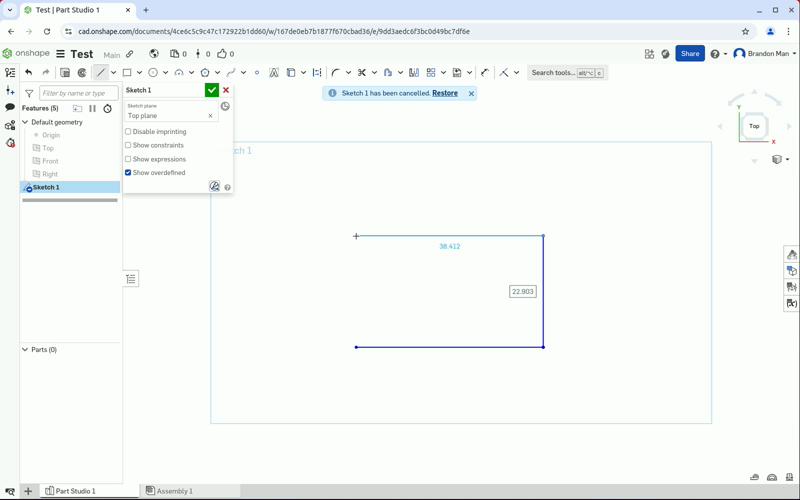
key_up(shift)
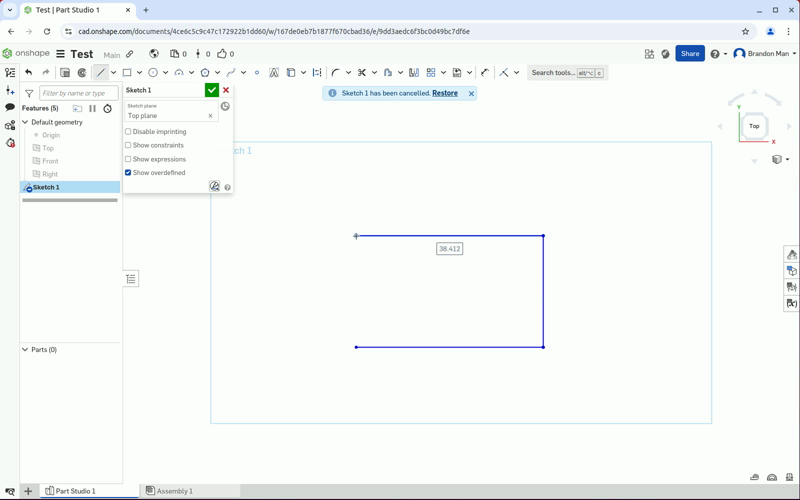
key_down(shift)
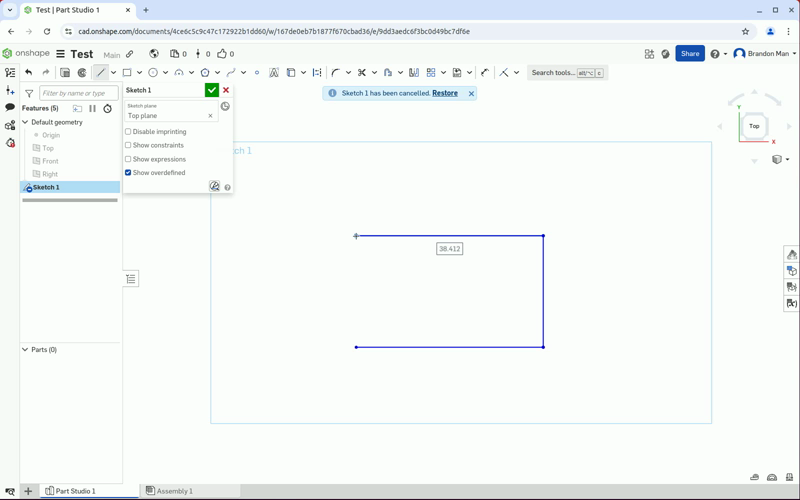
mouse_move(356, 347)
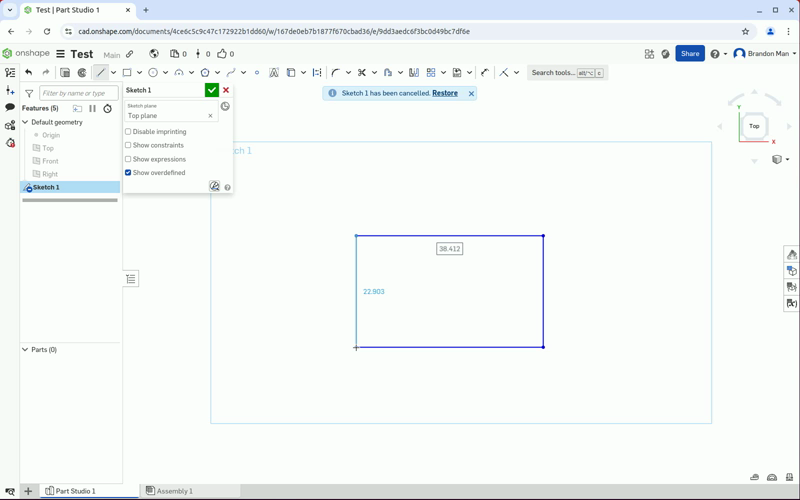
key_up(shift)
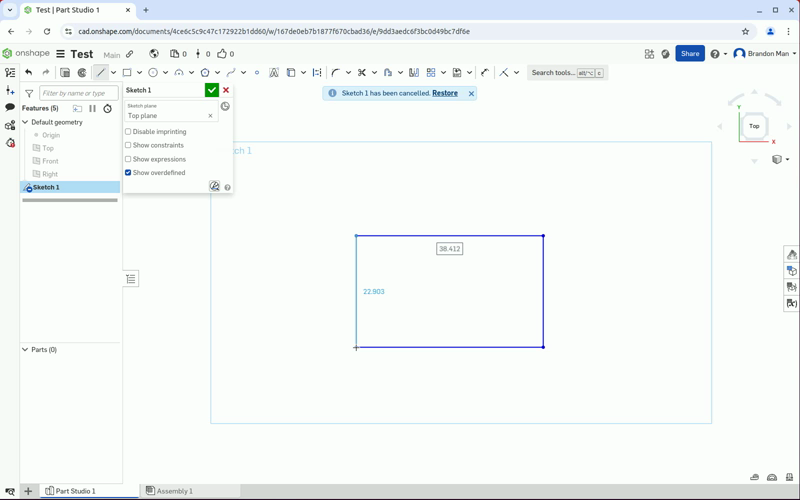
click(356, 347)
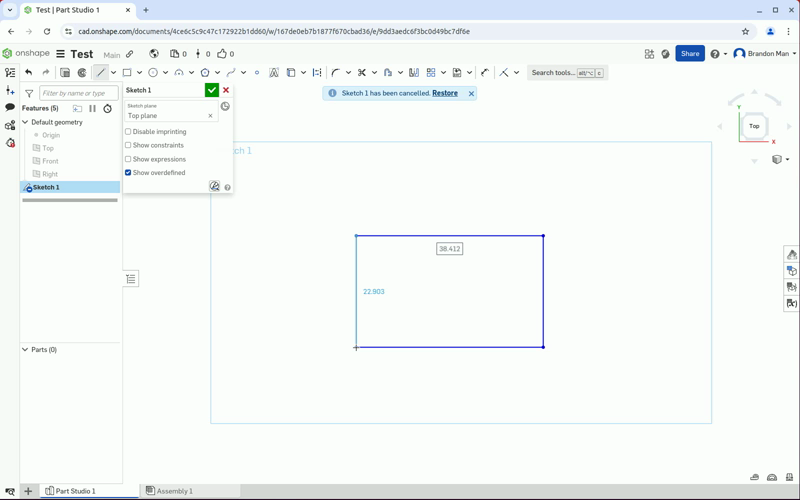
key(esc)
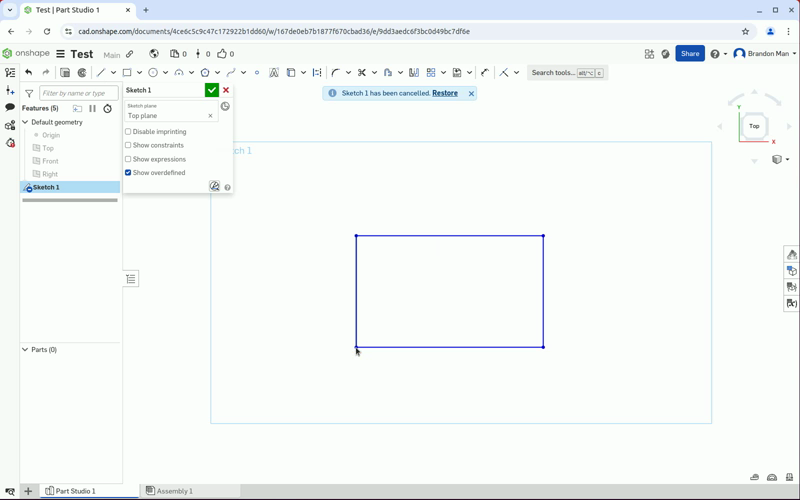
mouse_move(412, 297)
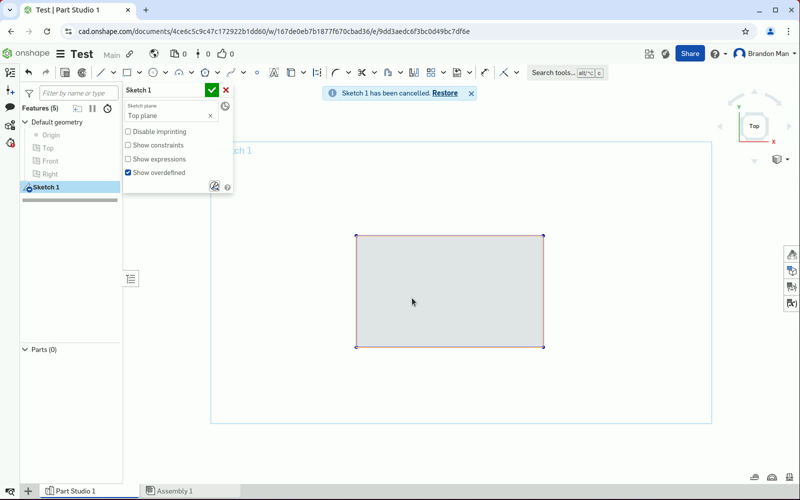
click(412, 297)
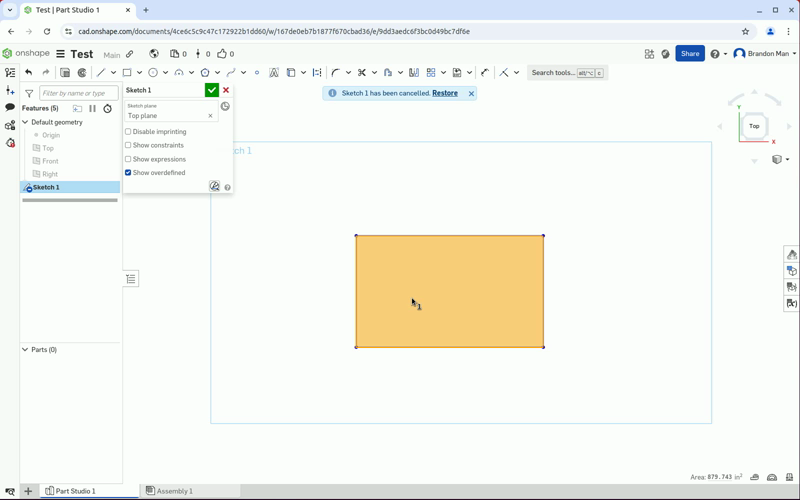
mouse_move(73, 352)
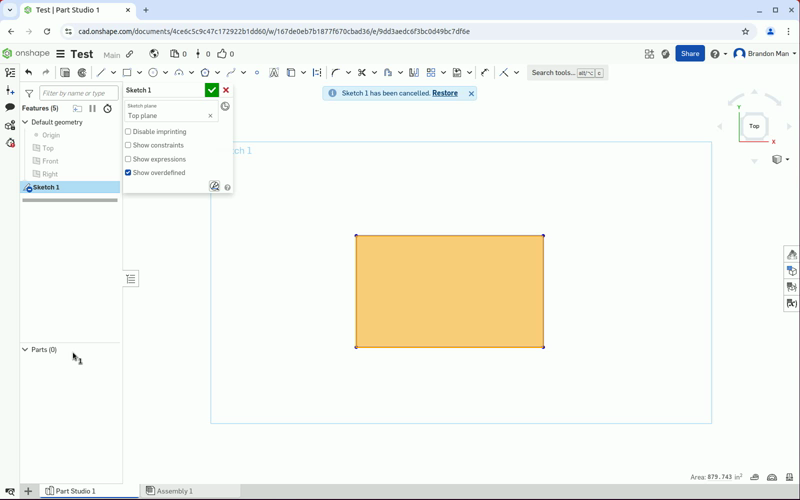
key(shift+y)
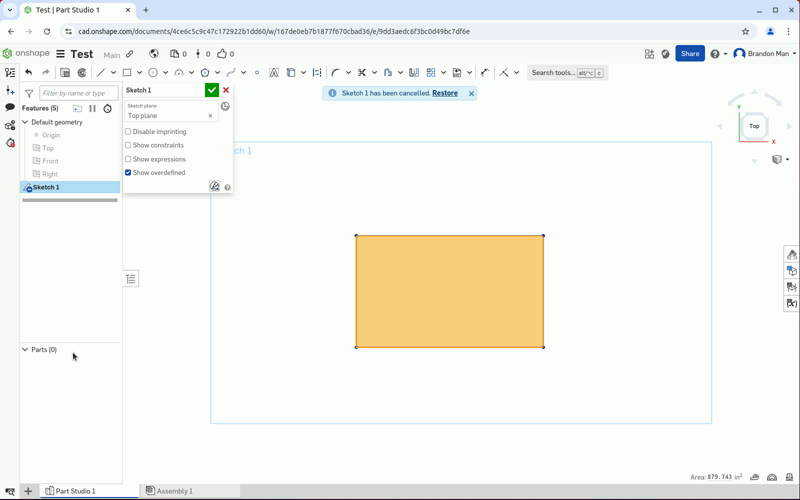
key(shift+e)
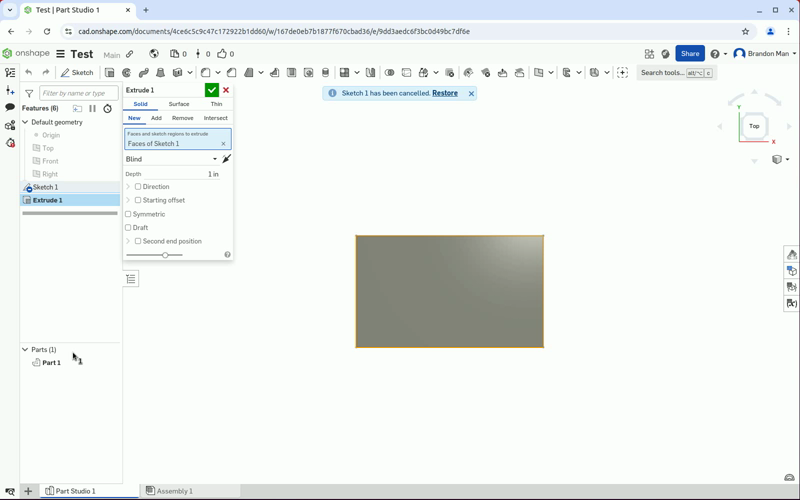
mouse_move(143, 106)
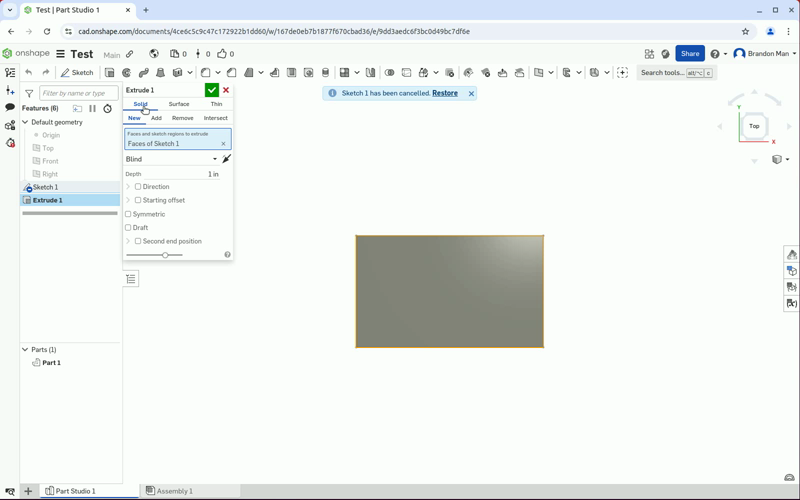
click(143, 106)
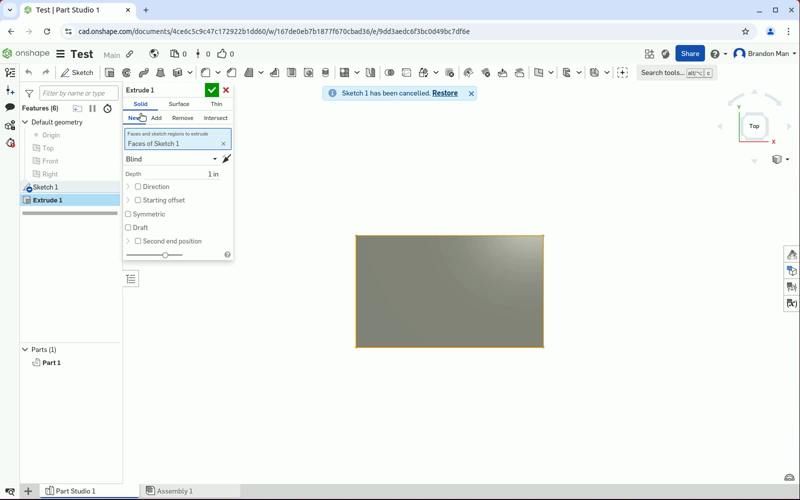
mouse_move(137, 120)
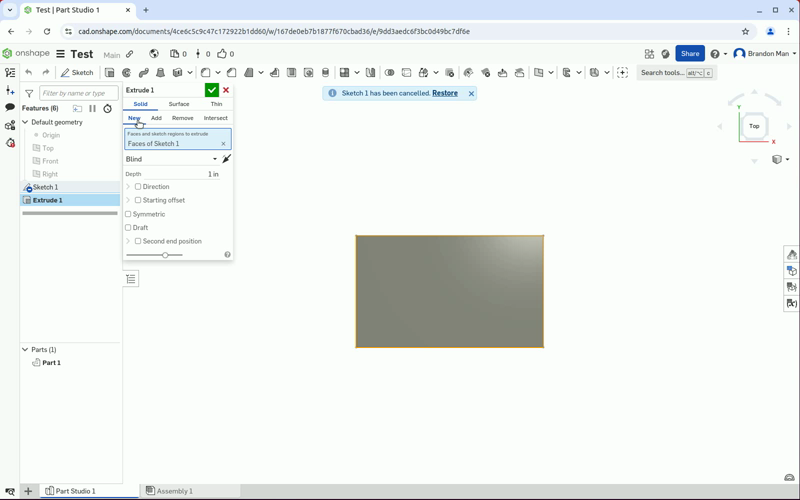
click(137, 120)
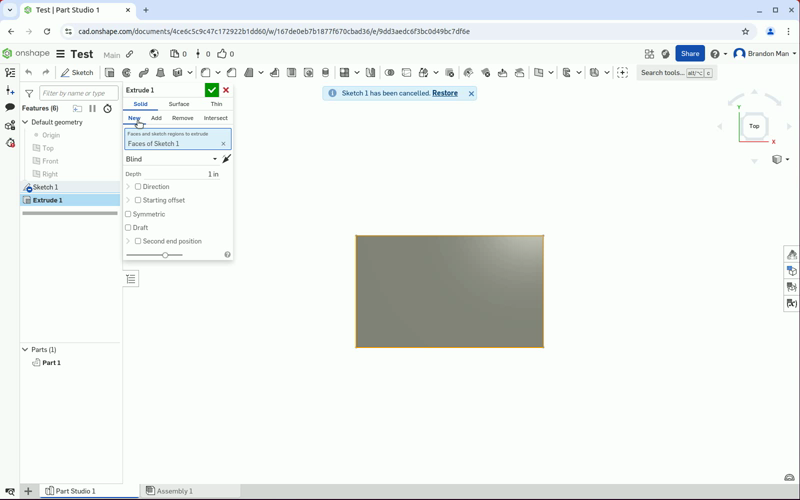
key(tab, 4)
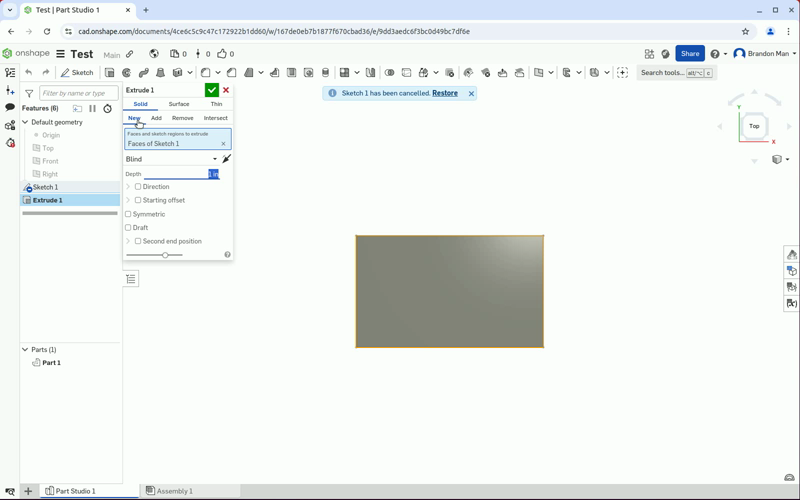
text(23.108)
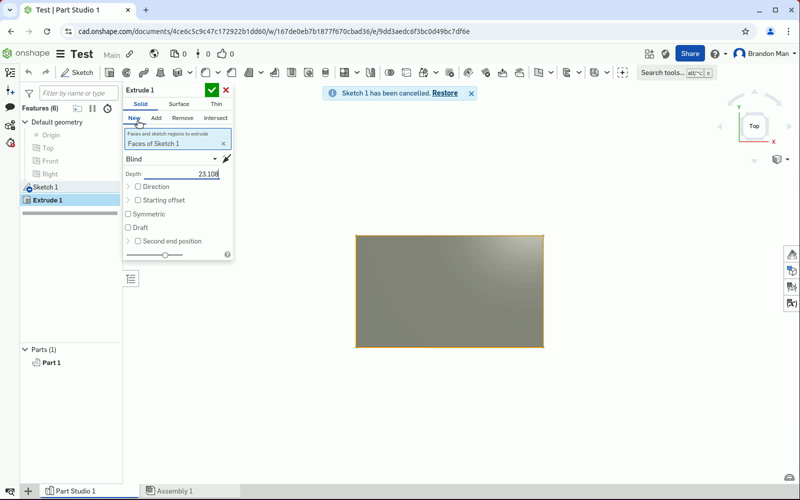
key(enter)
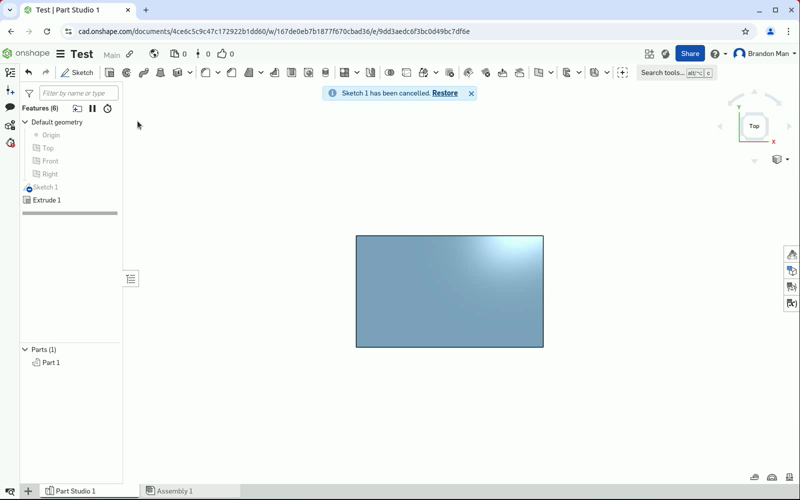
key(shift+h)
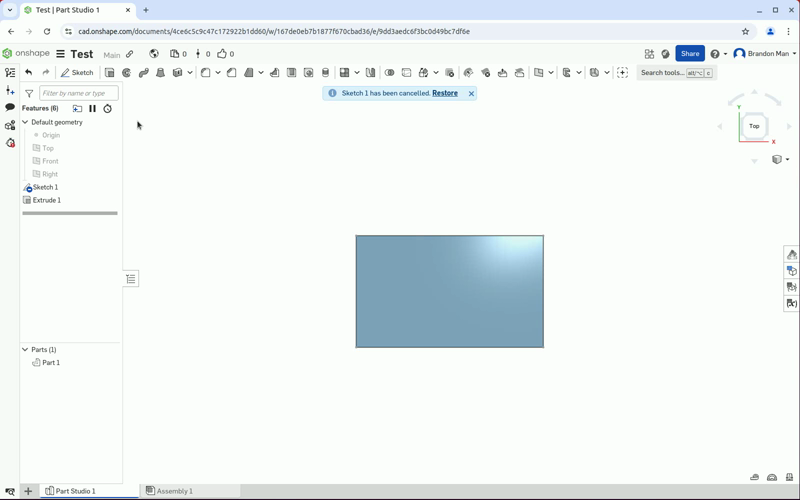
key(shift+h)
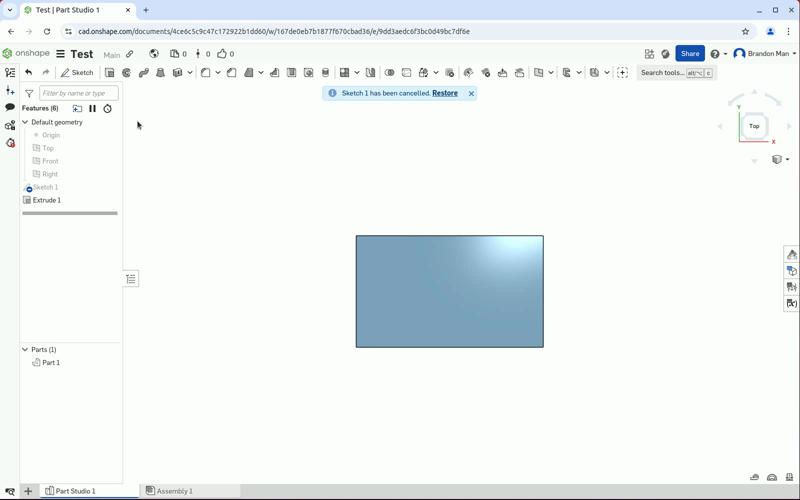
mouse_move(73, 189)
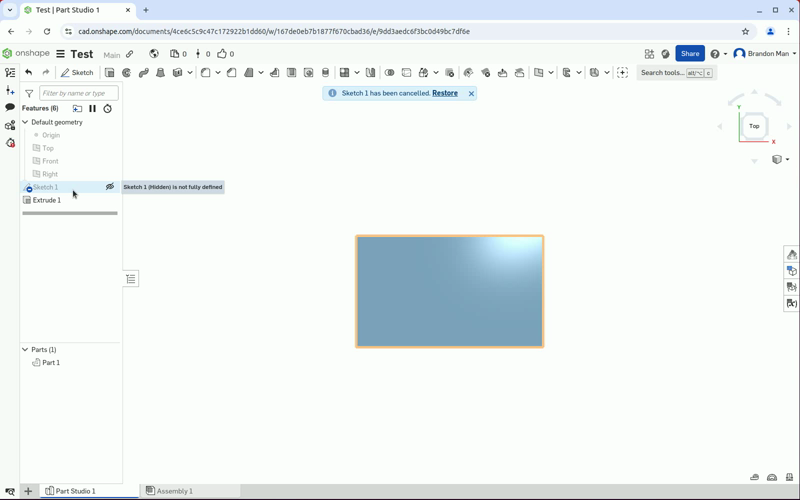
click(73, 189)
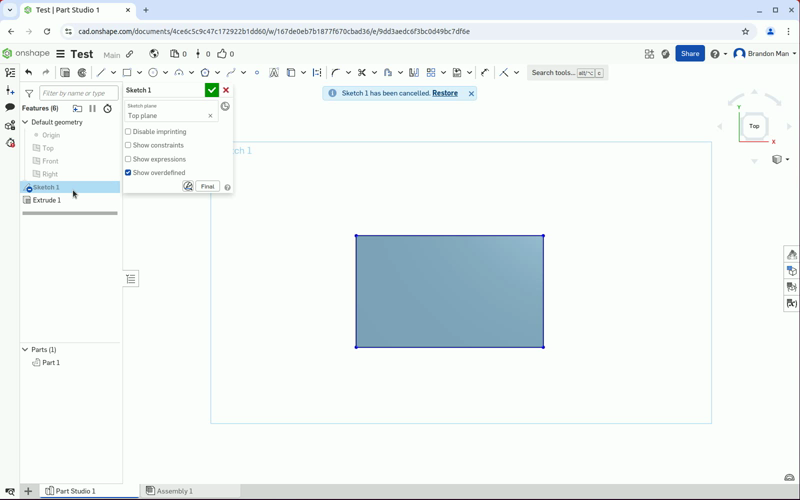
mouse_move(229, 92)
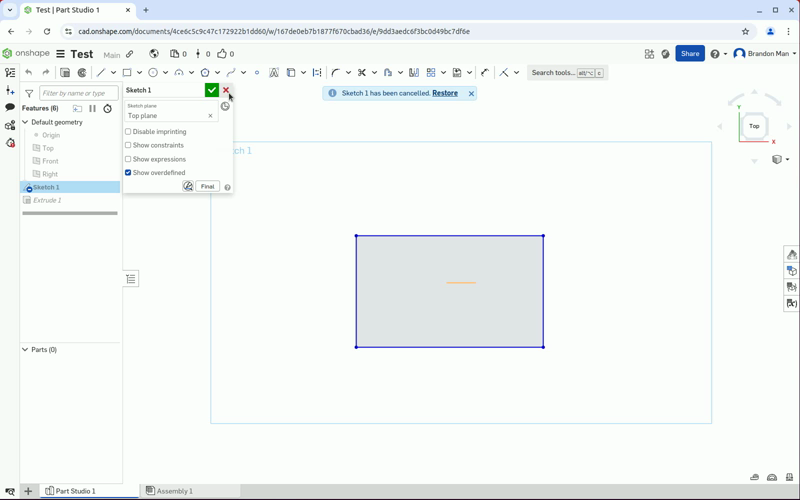
click(229, 92)
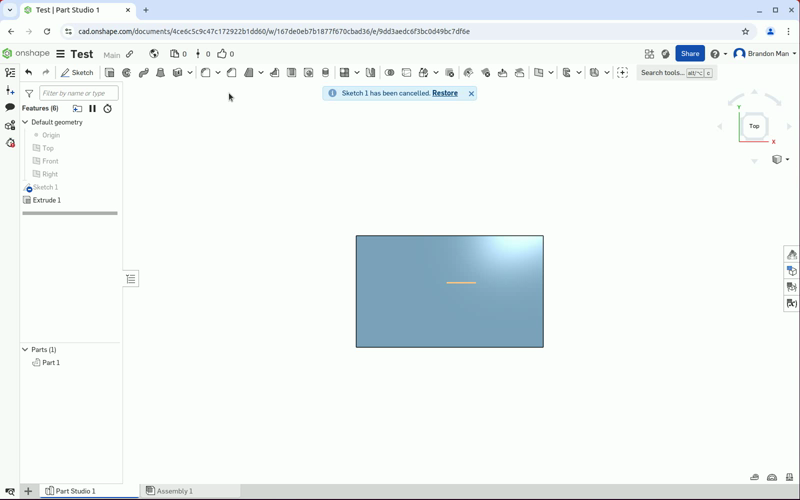
mouse_move(73, 352)
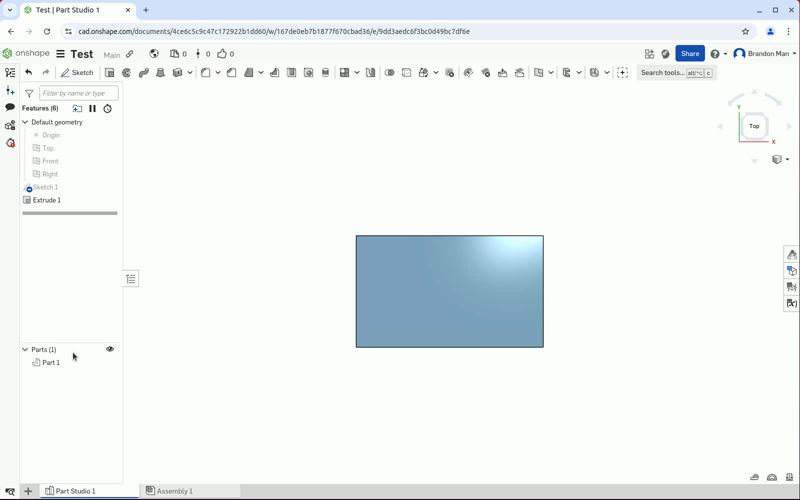
key(y)
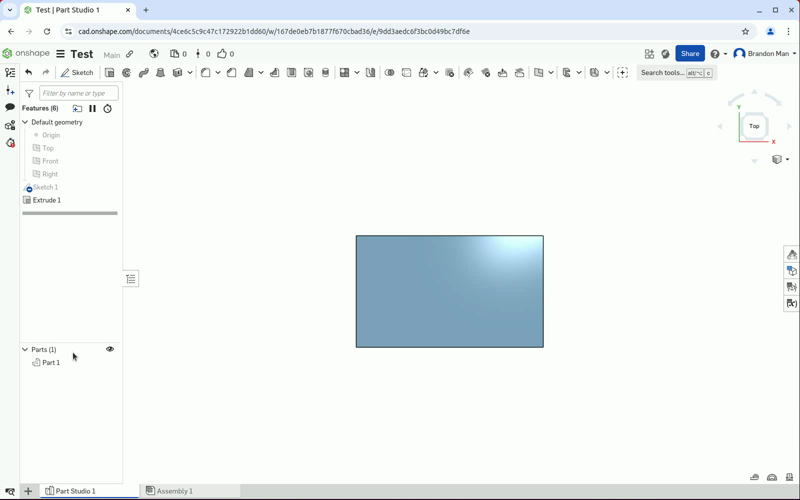
key(shift+p)
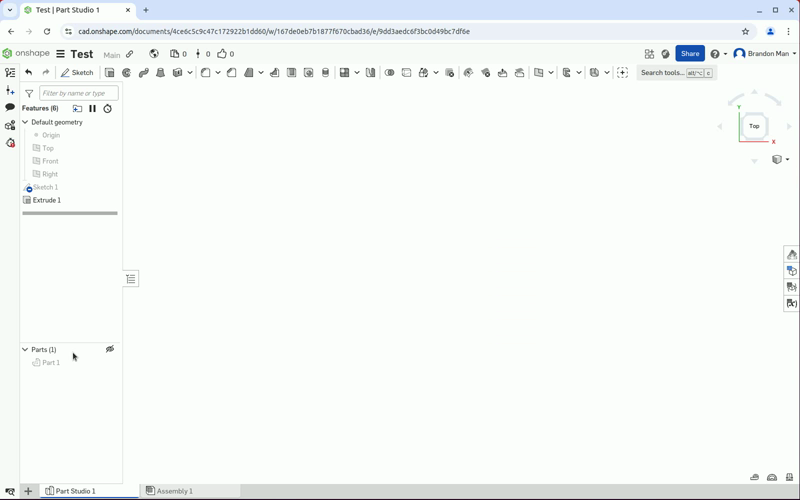
key(space)
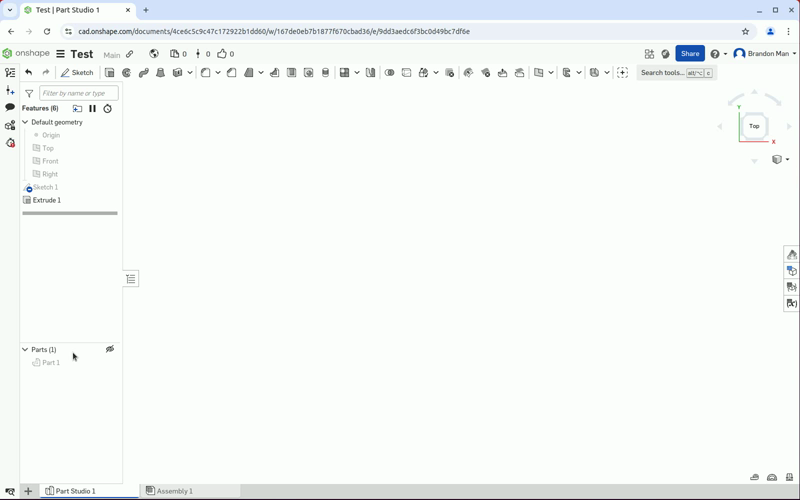
key_down(shift)
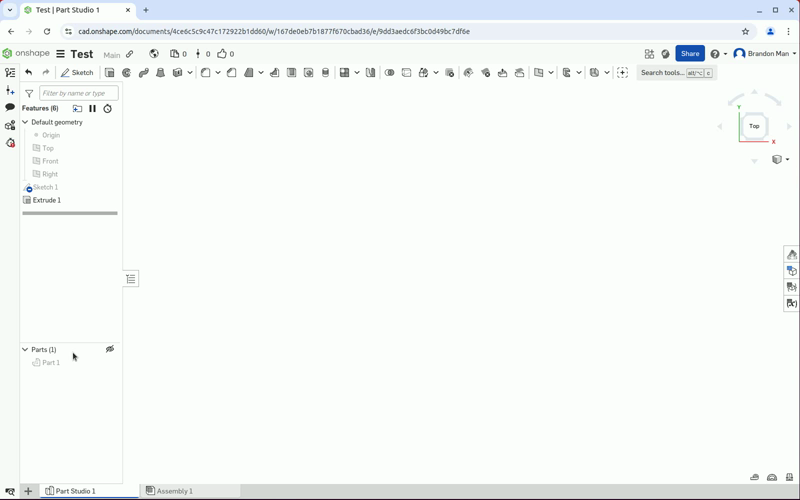
key(up)
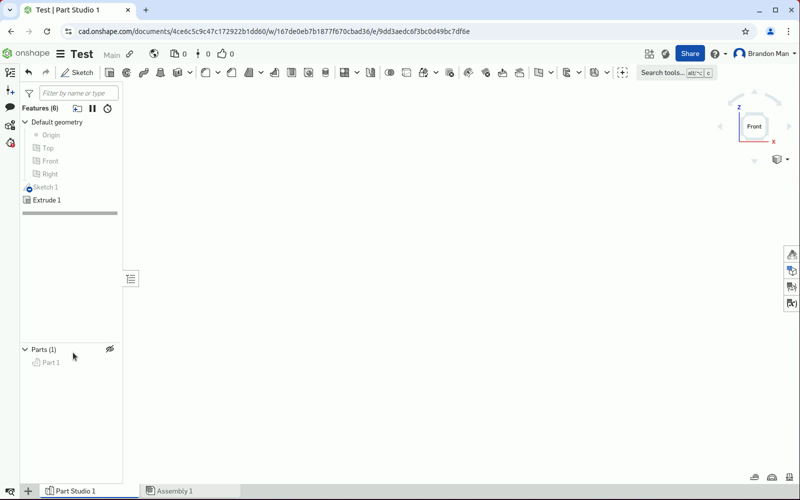
key_up(shift)
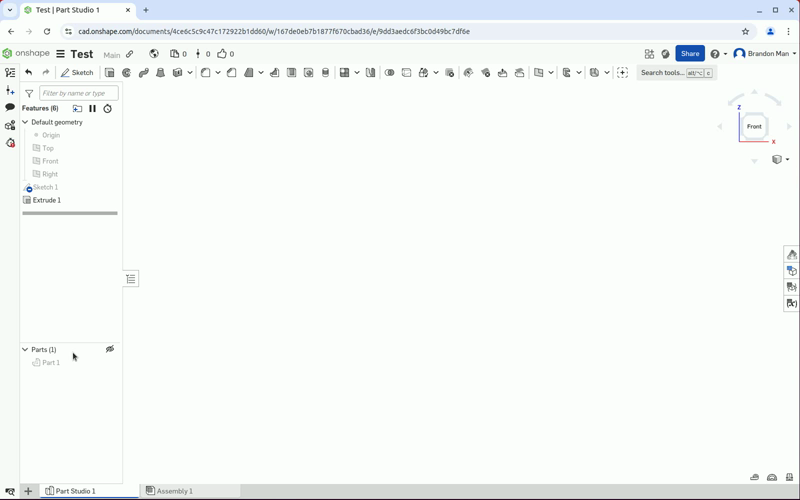
mouse_move(73, 352)
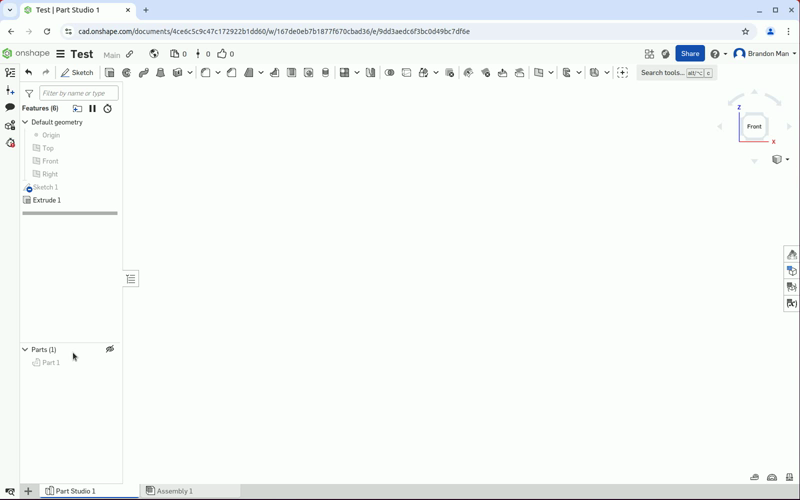
key(shift+y)
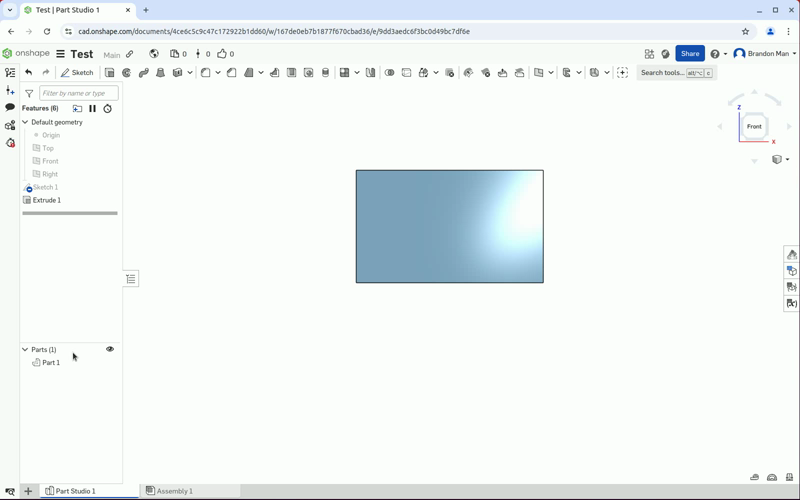
mouse_move(541, 75)
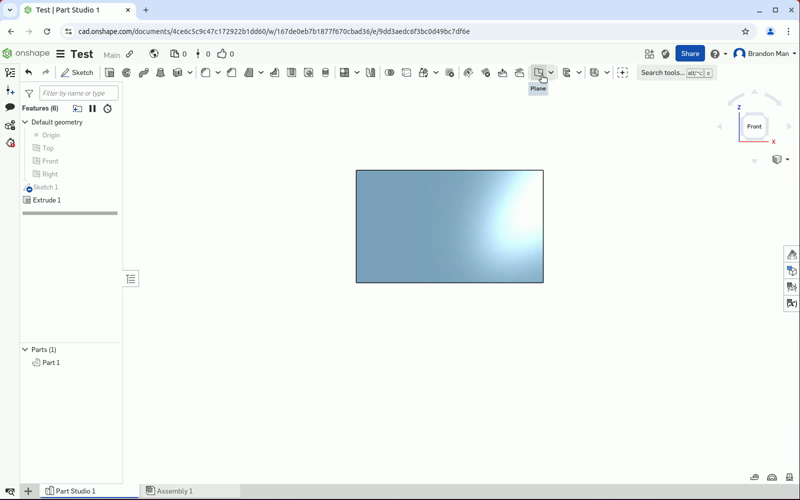
click(541, 75)
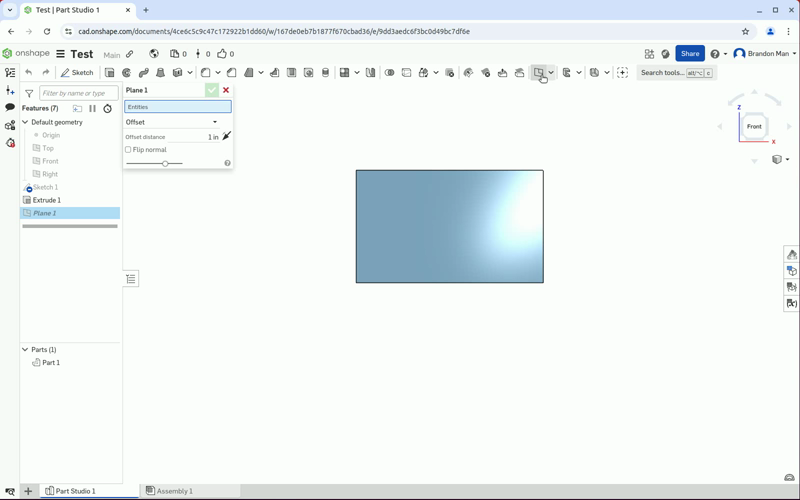
mouse_move(73, 163)
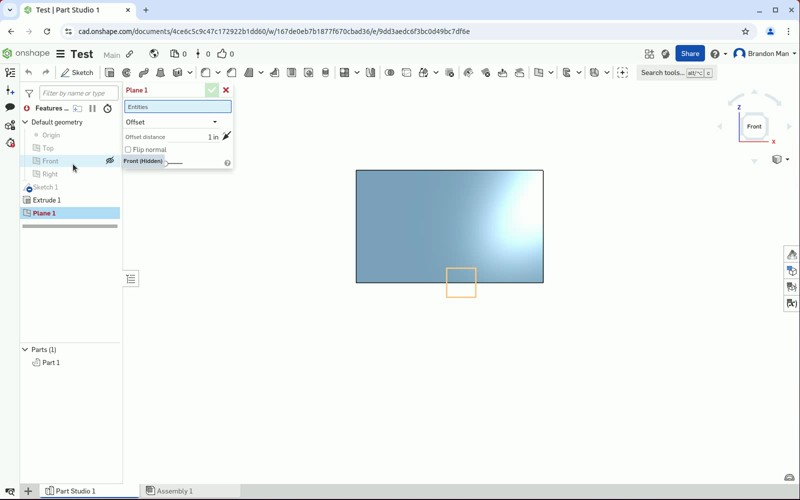
click(73, 163)
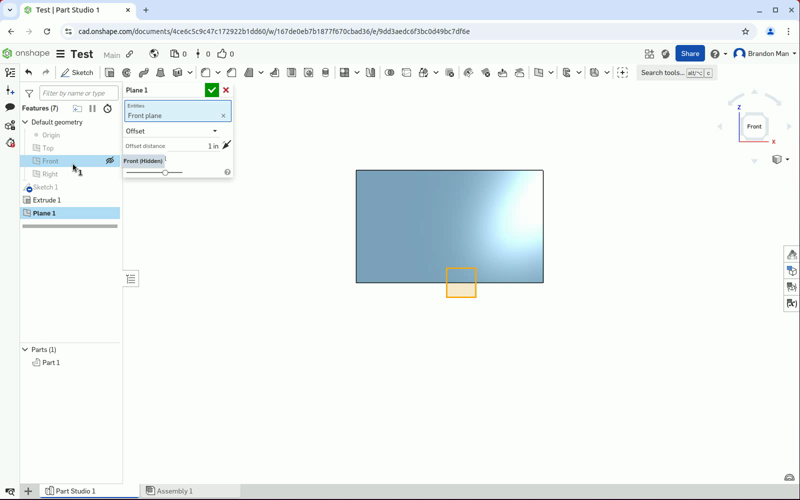
key(tab, 2)
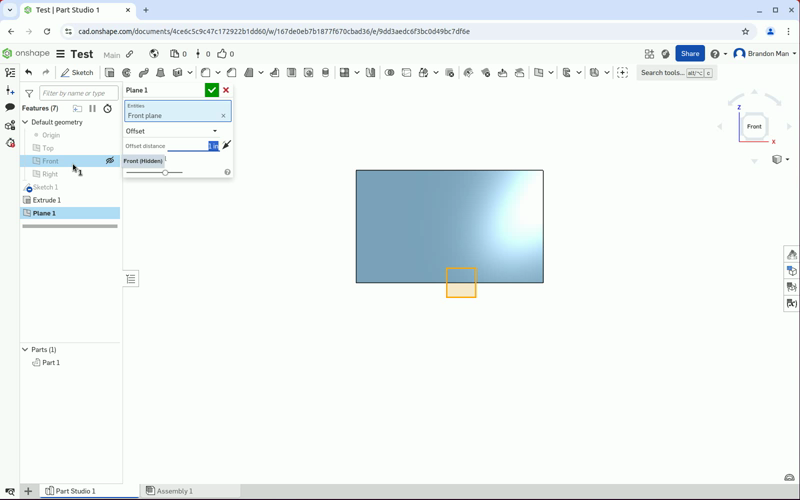
text(13.249)
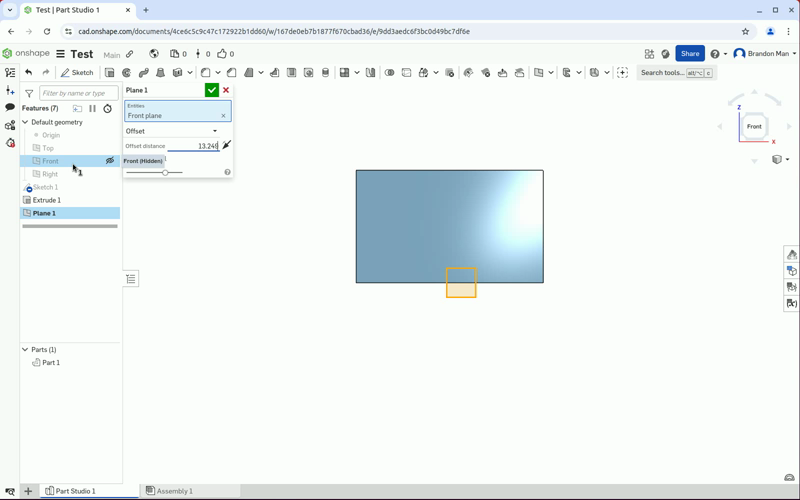
key(enter, 2)
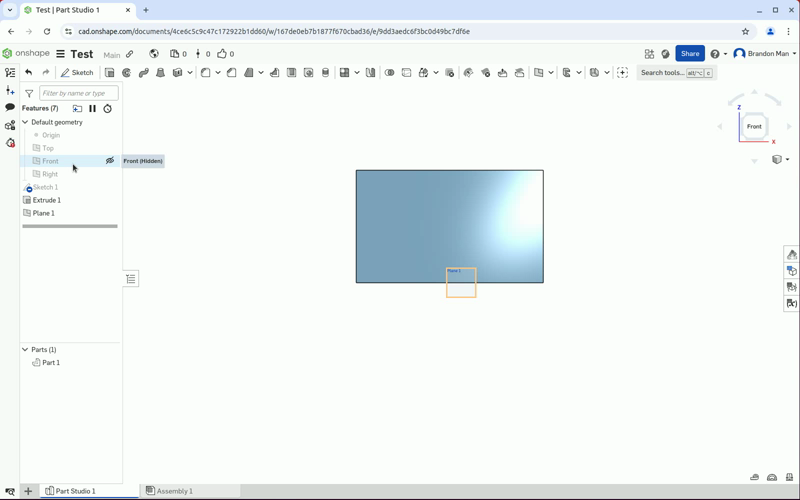
key(shift+s)
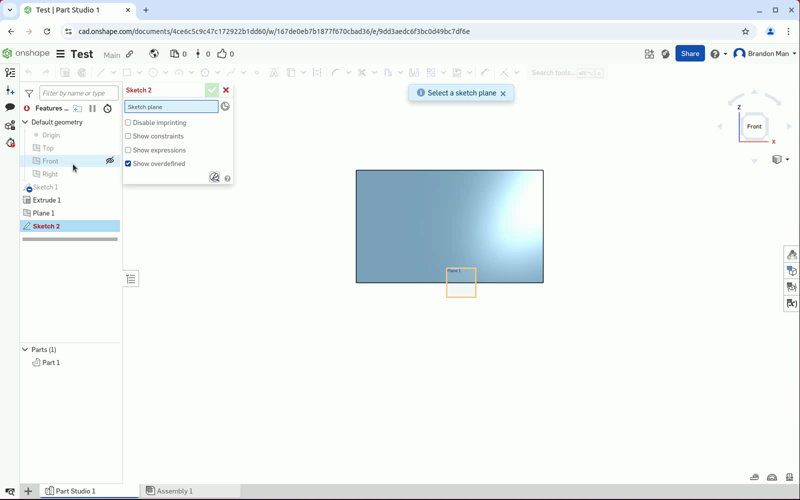
mouse_move(73, 215)
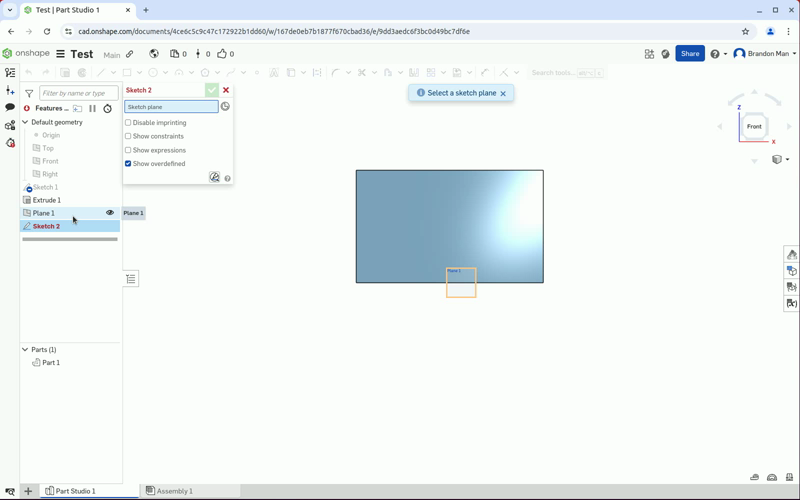
click(73, 215)
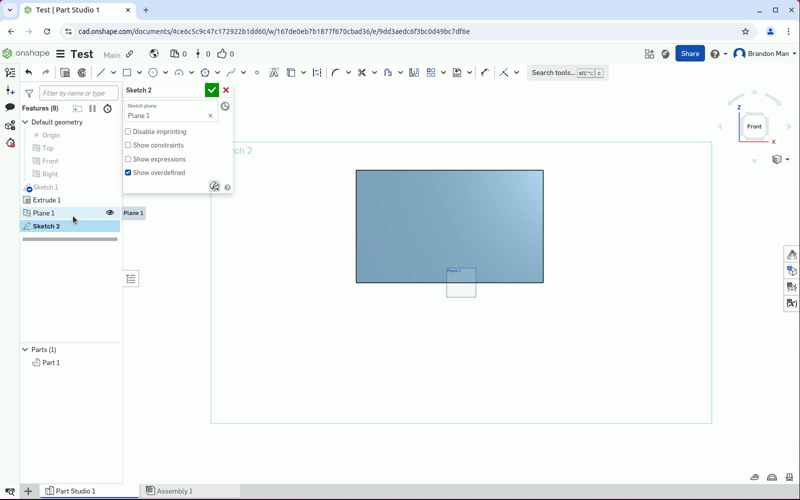
mouse_move(73, 352)
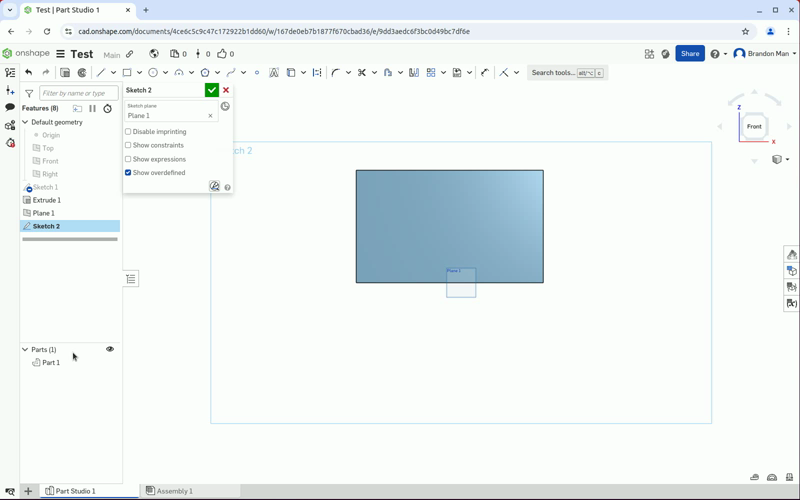
key(y)
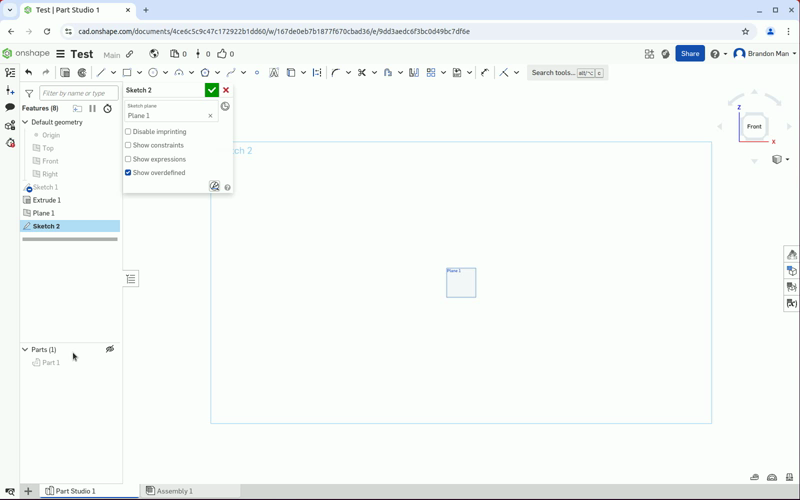
key(l)
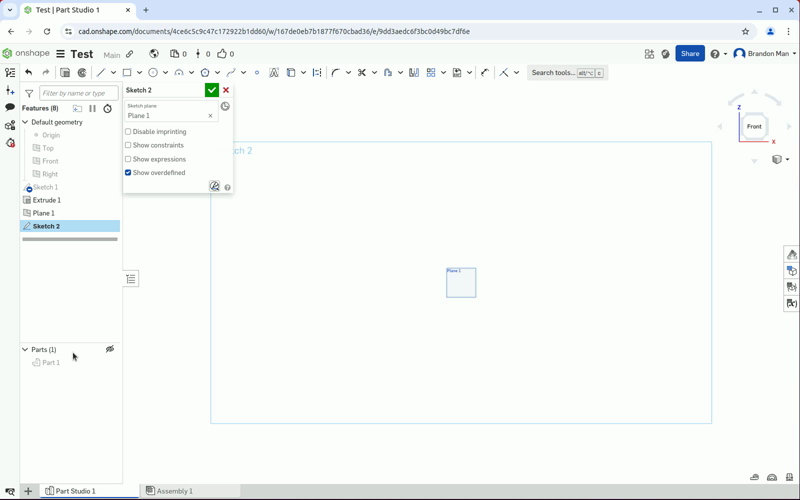
key_down(shift)
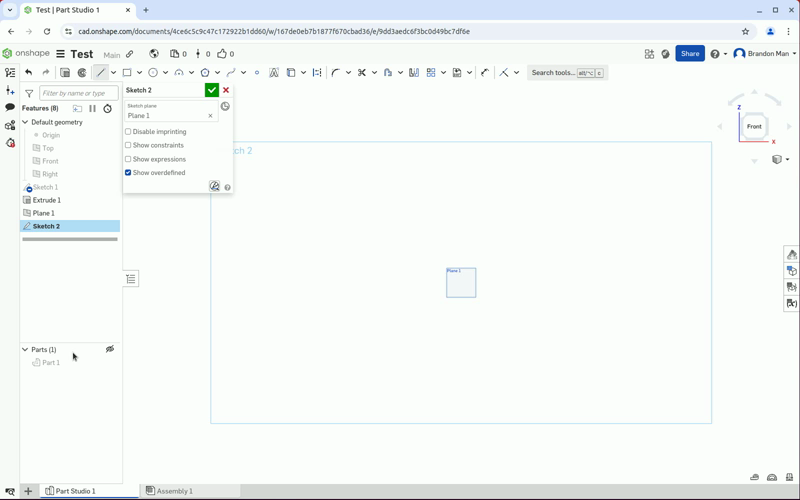
mouse_move(363, 282)
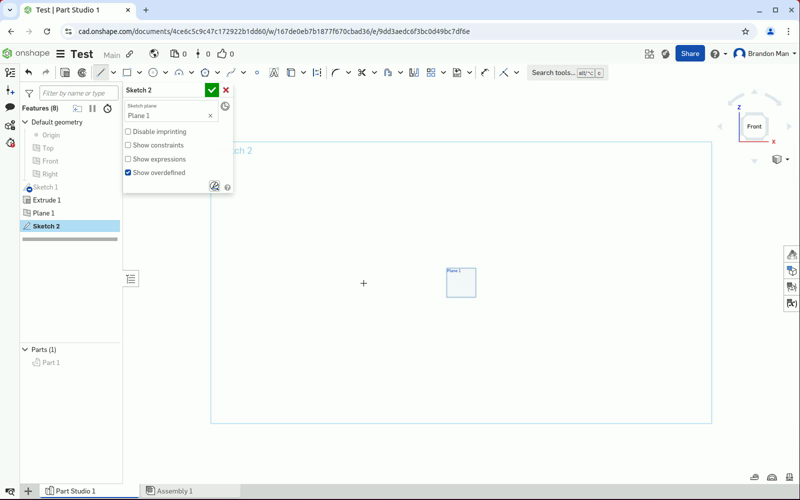
click(363, 282)
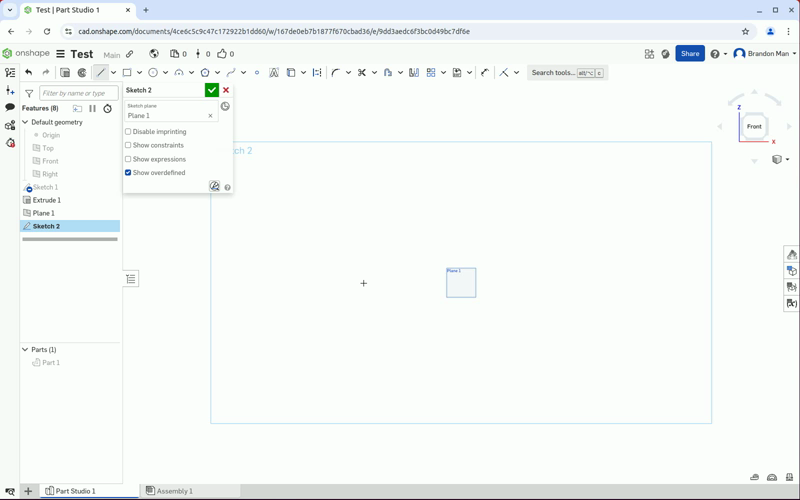
key_up(shift)
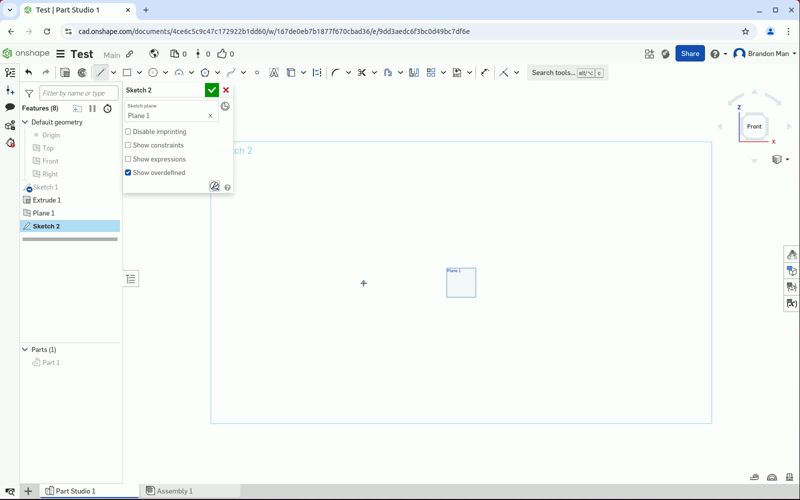
key_down(shift)
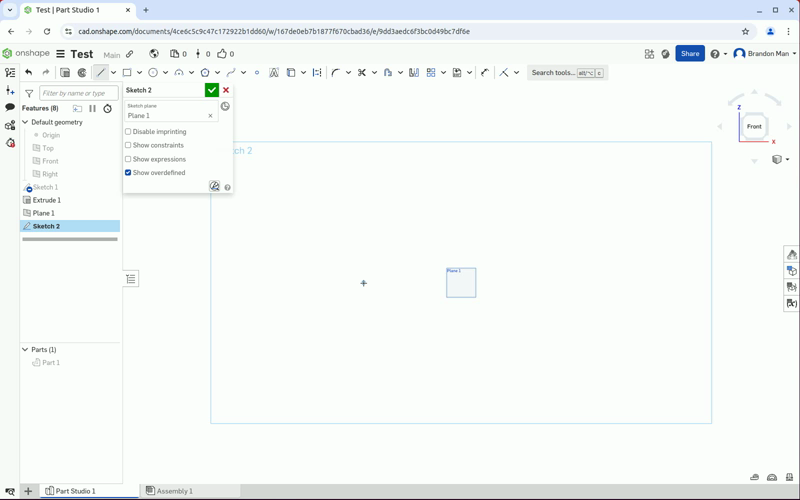
mouse_move(535, 282)
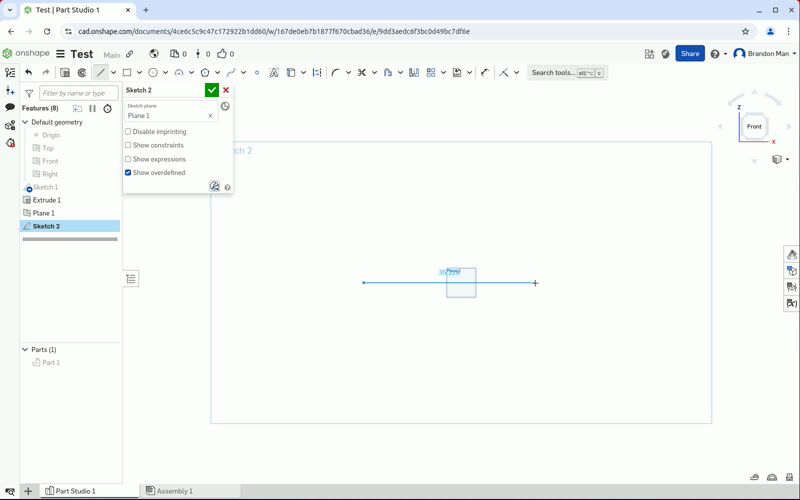
click(535, 282)
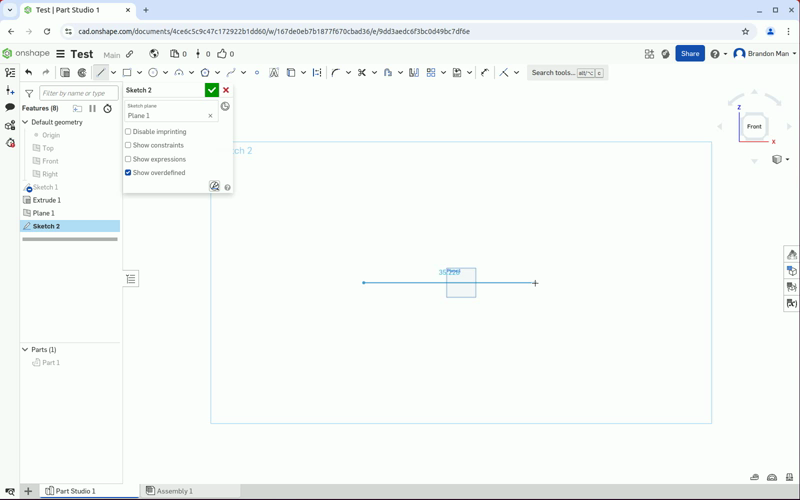
key_up(shift)
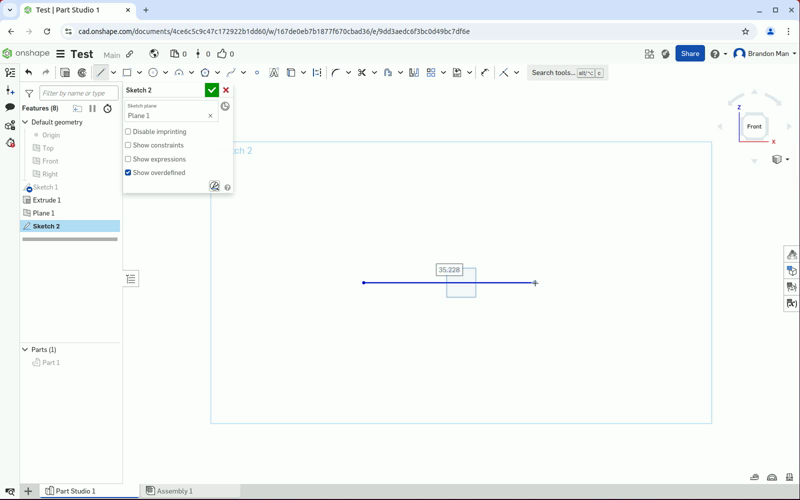
key_down(shift)
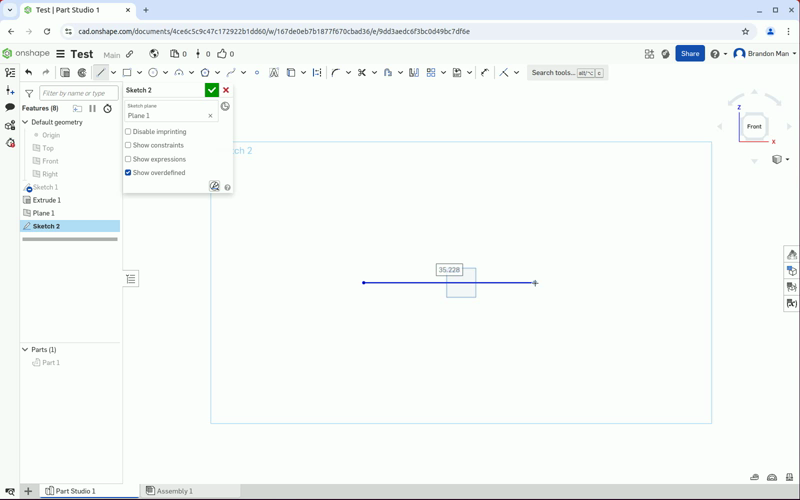
mouse_move(535, 174)
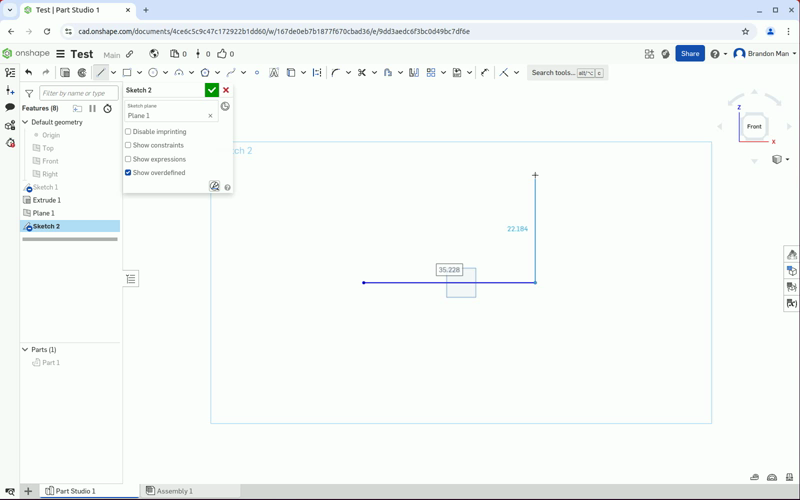
click(535, 174)
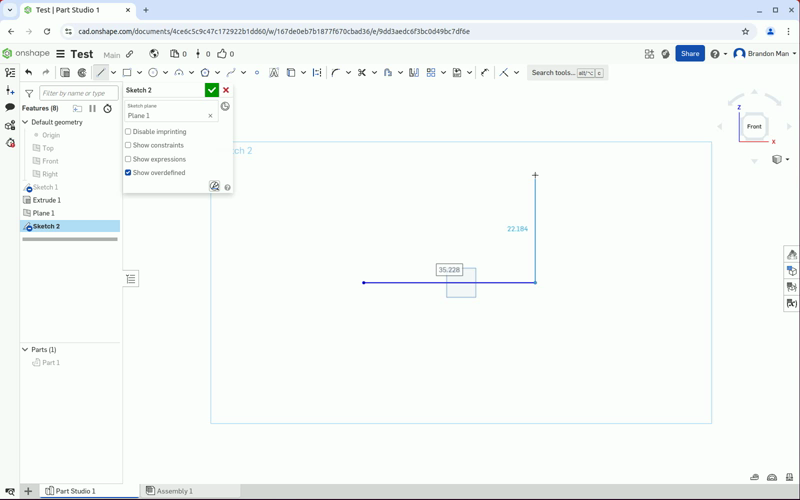
key_up(shift)
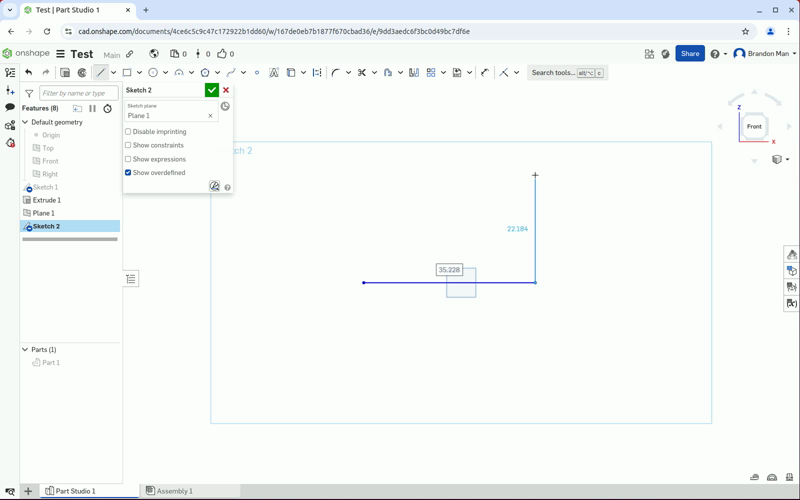
key_down(shift)
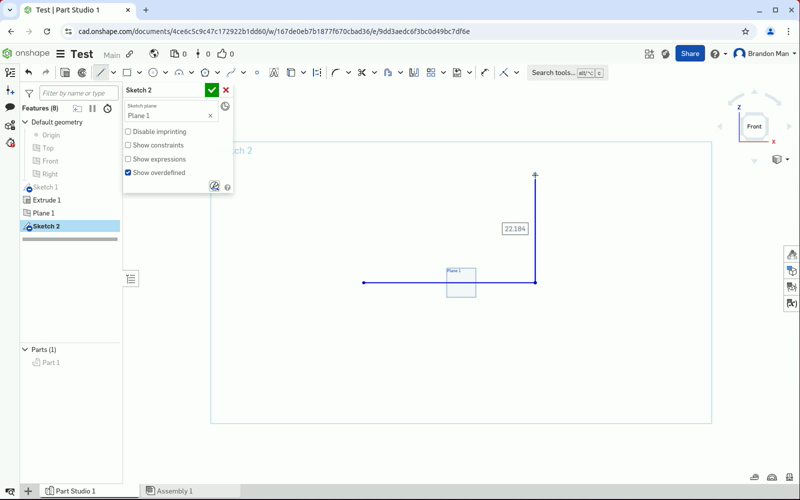
mouse_move(363, 174)
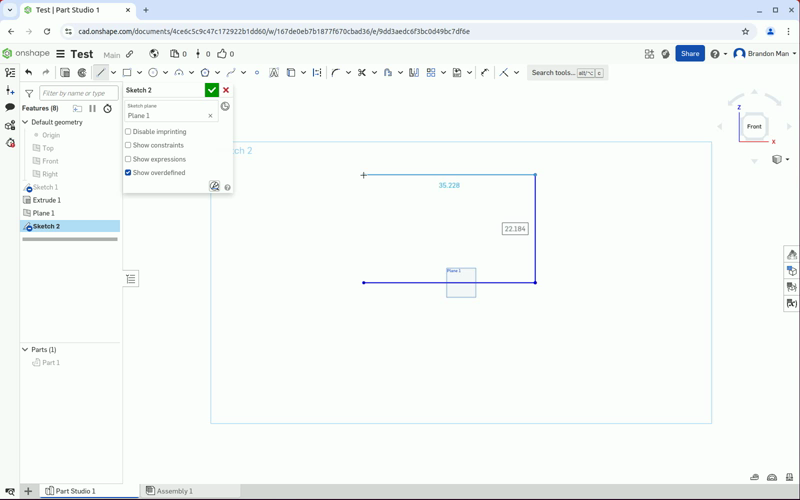
click(363, 174)
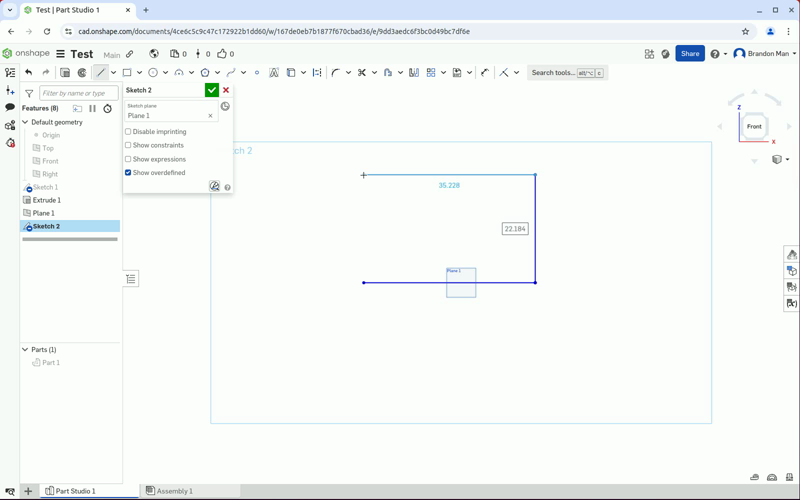
key_up(shift)
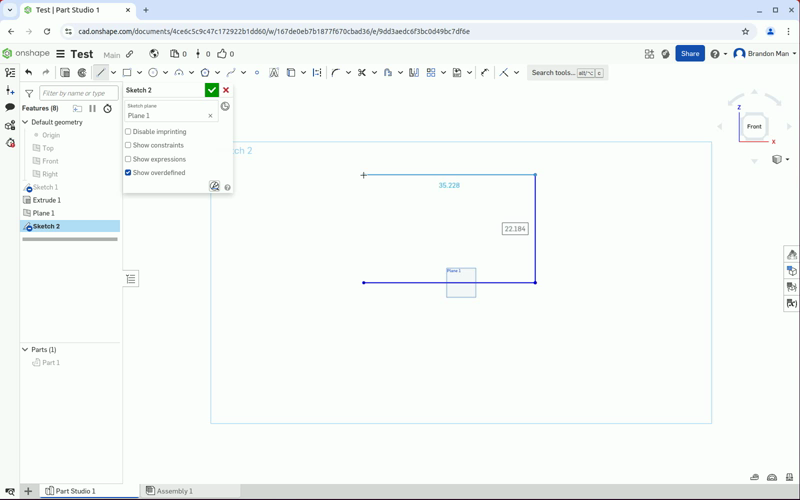
key_down(shift)
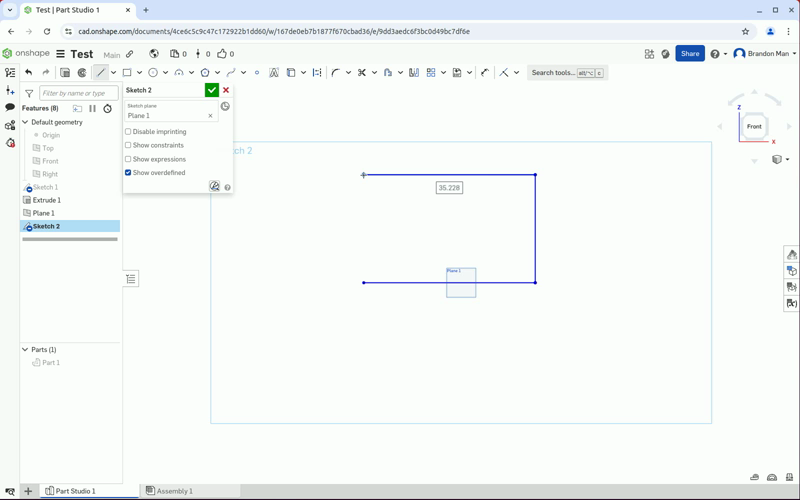
mouse_move(363, 282)
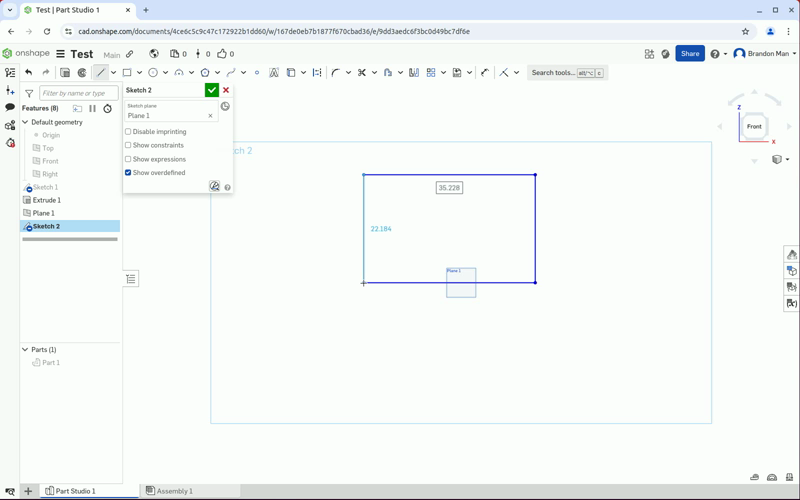
key_up(shift)
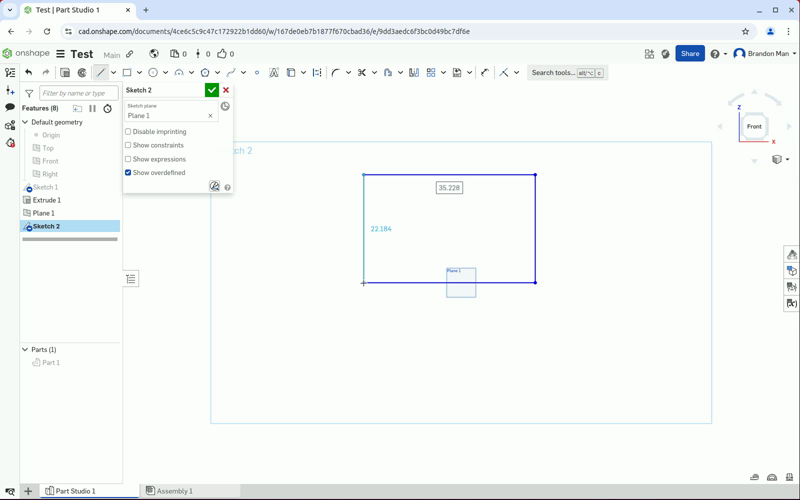
click(363, 282)
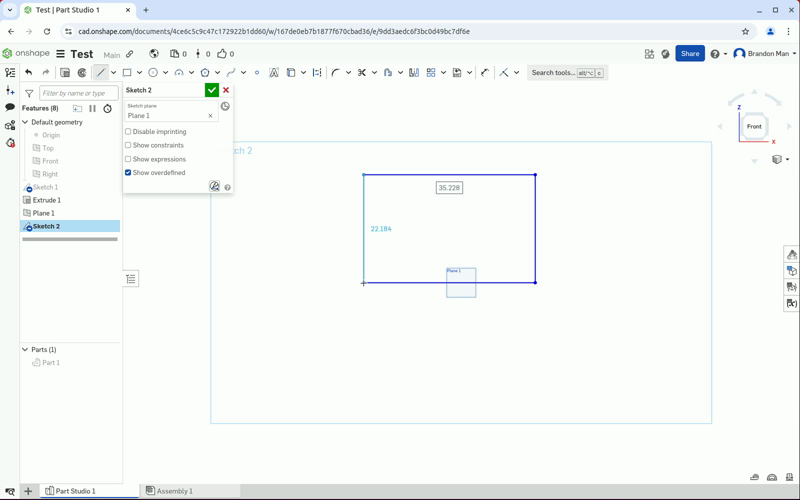
key(esc)
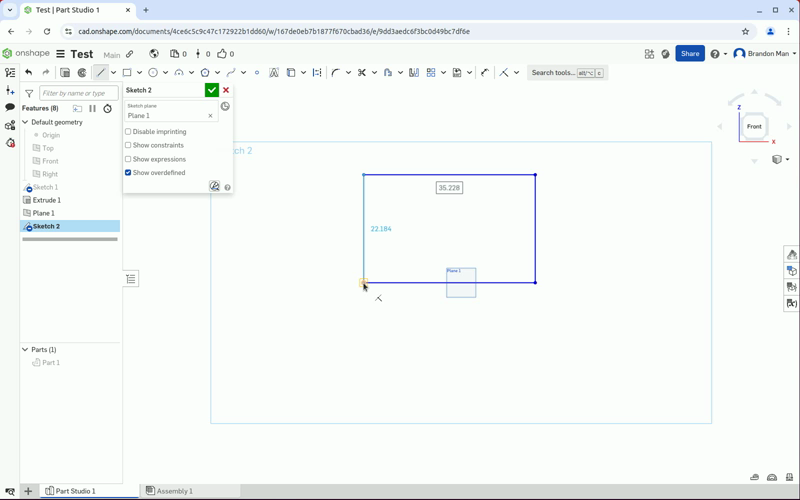
mouse_move(495, 230)
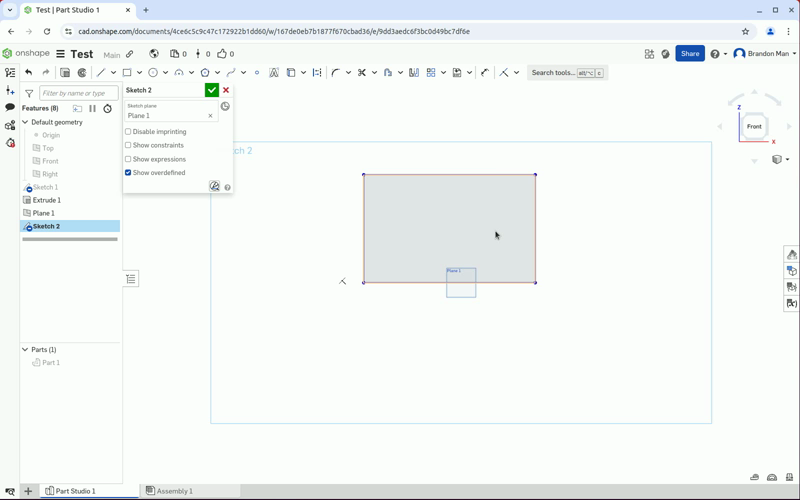
click(495, 230)
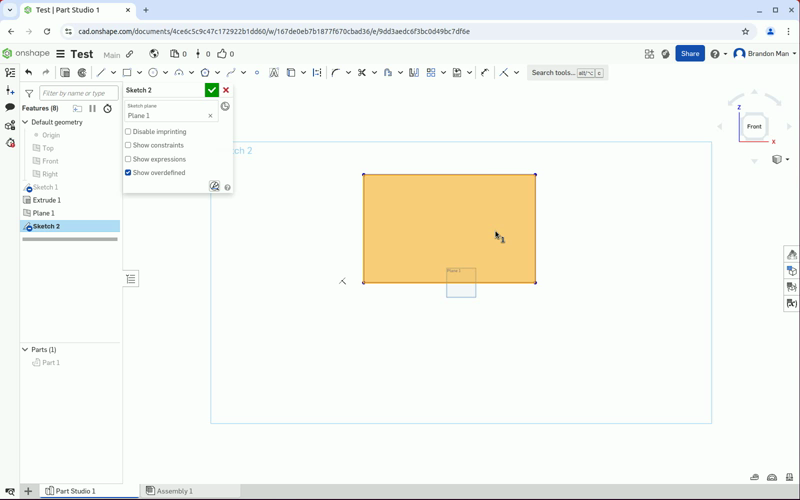
mouse_move(73, 352)
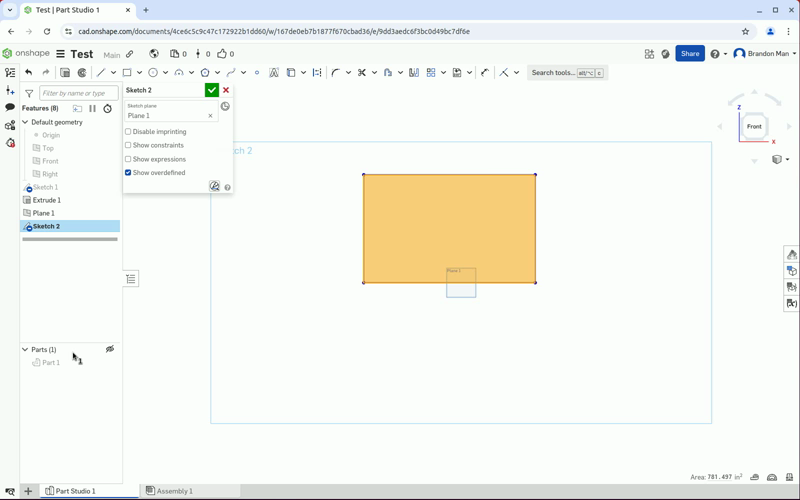
key(shift+y)
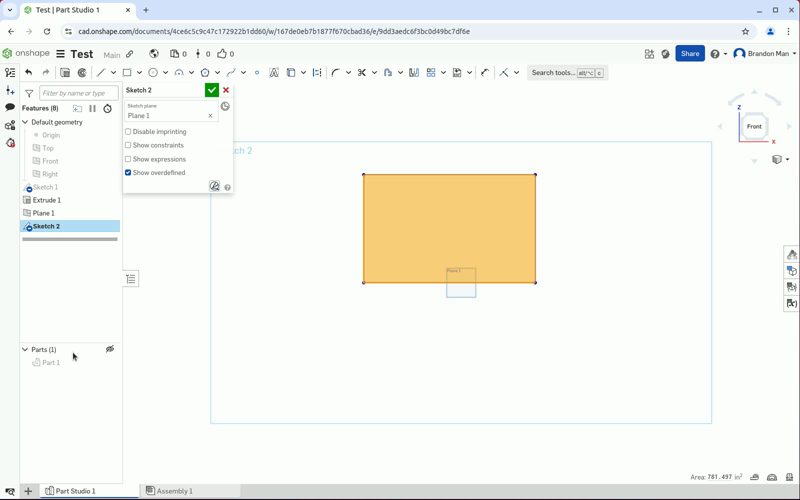
key(shift+e)
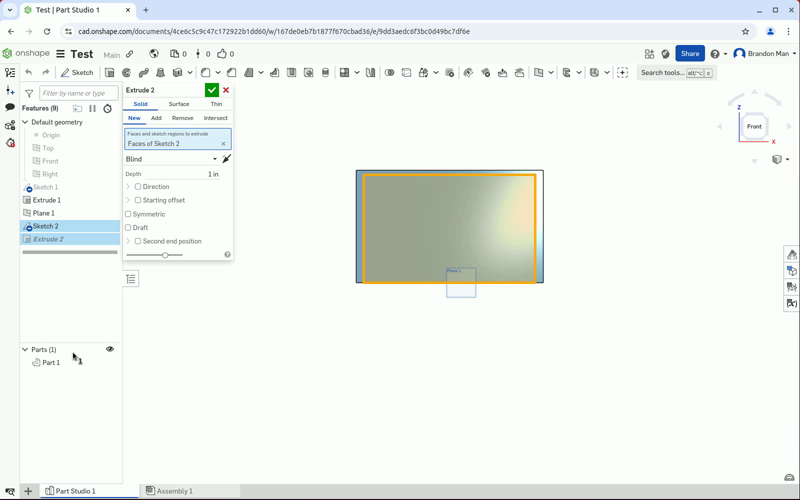
mouse_move(143, 106)
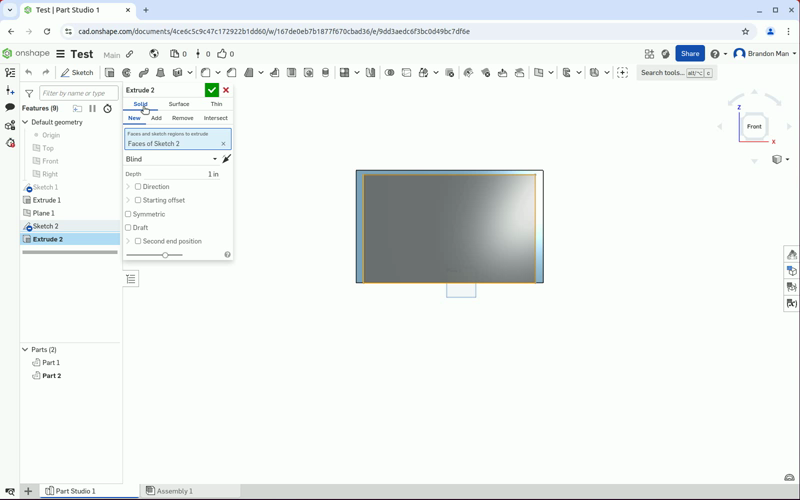
click(143, 106)
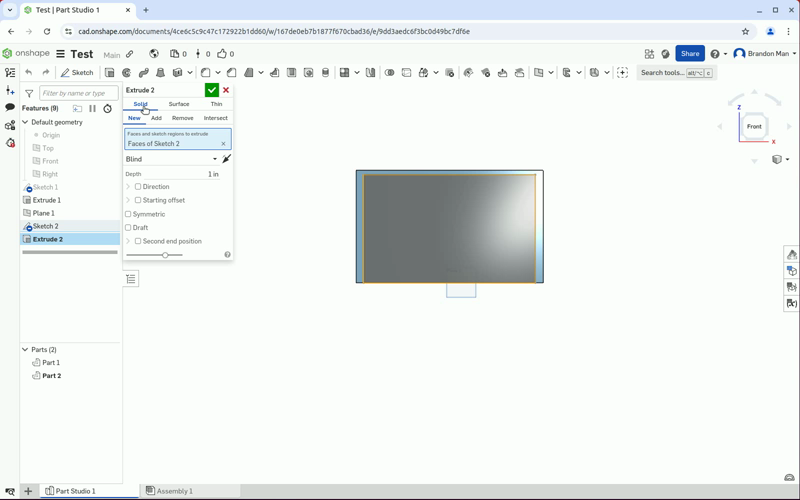
mouse_move(186, 120)
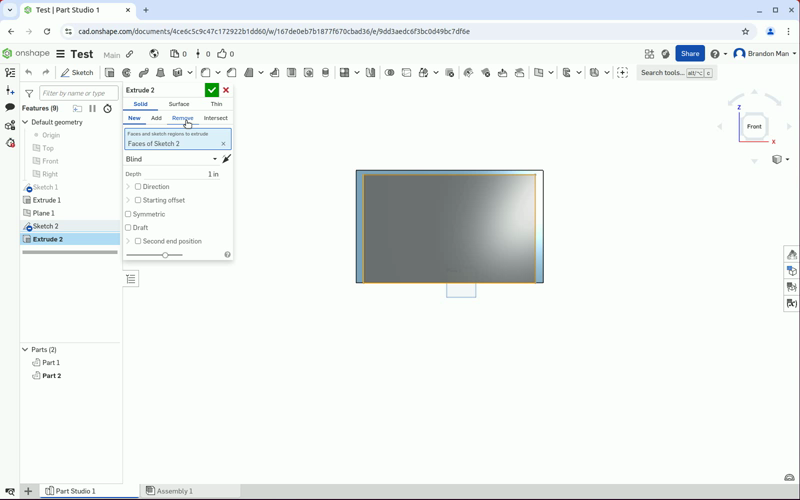
click(186, 120)
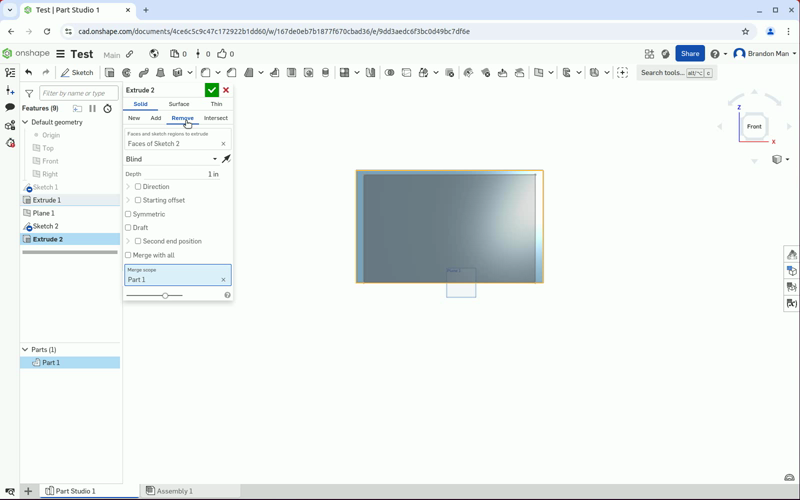
key(tab, 4)
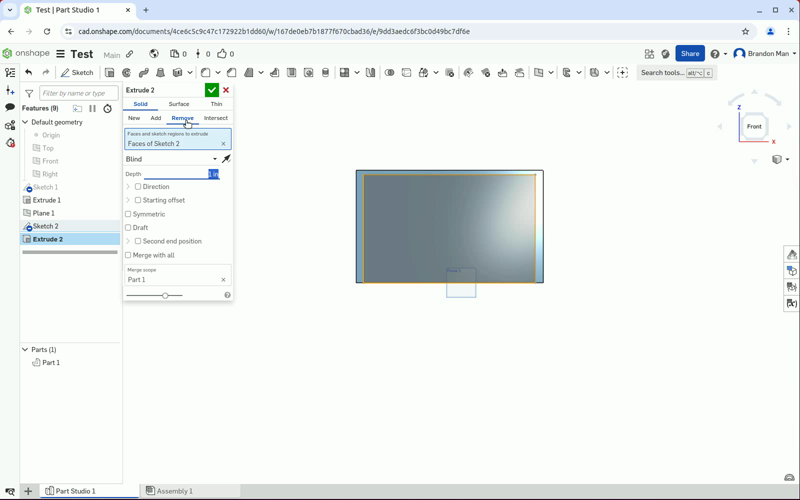
text(21.664)
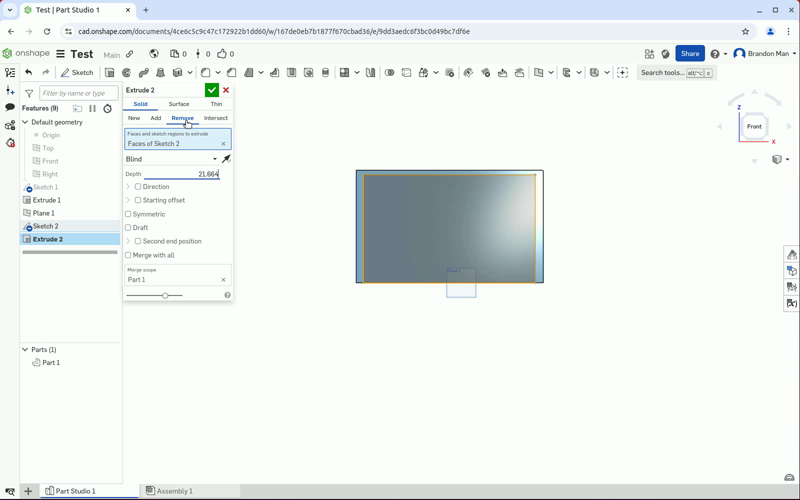
key(tab, 6)
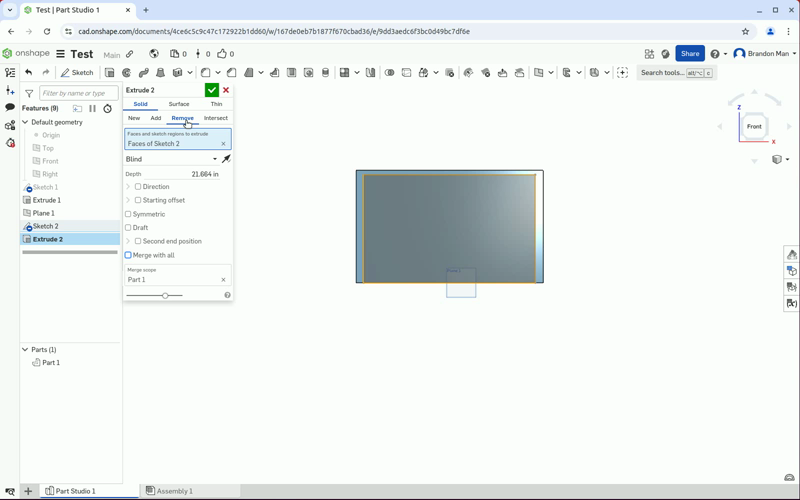
key(space)
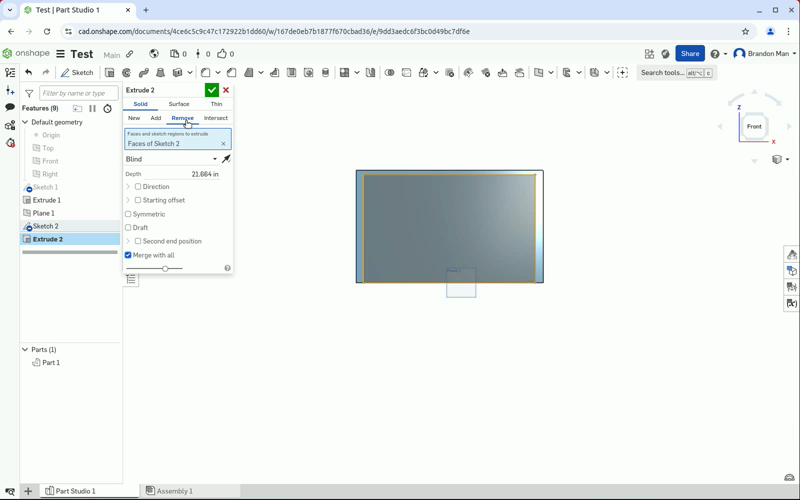
key(enter)
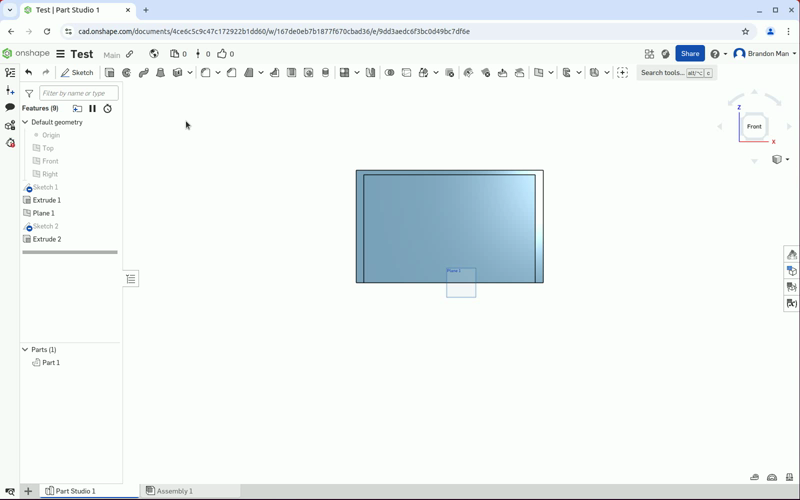
key(shift+h)
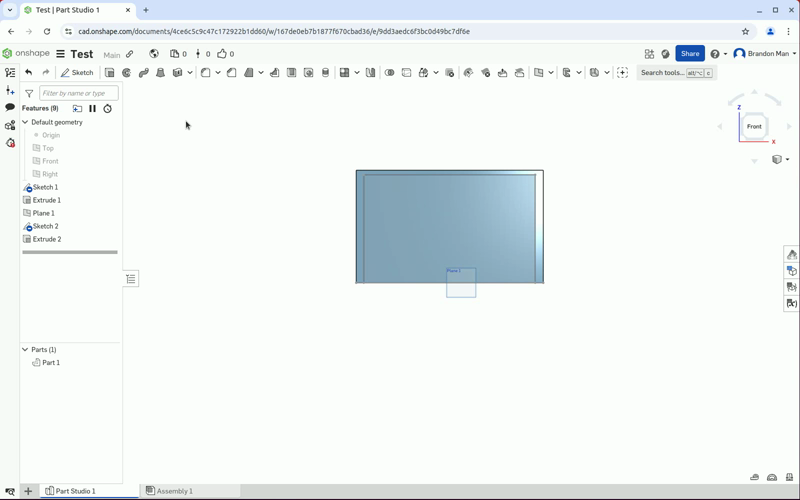
key(shift+h)
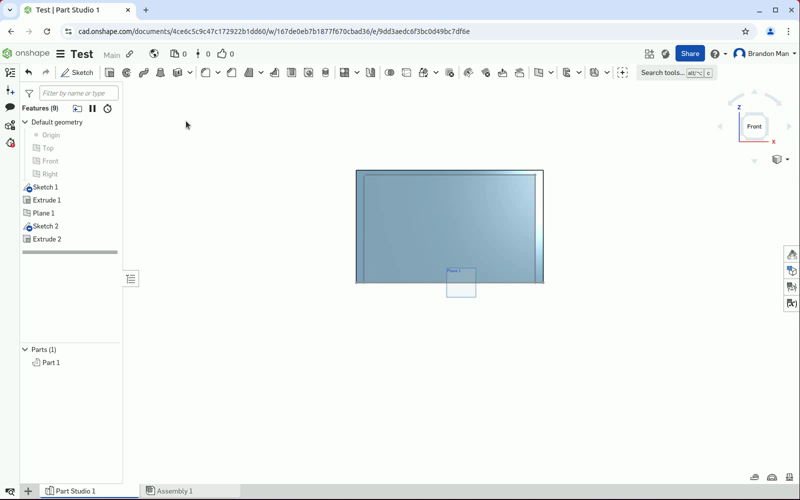
key(shift+7)
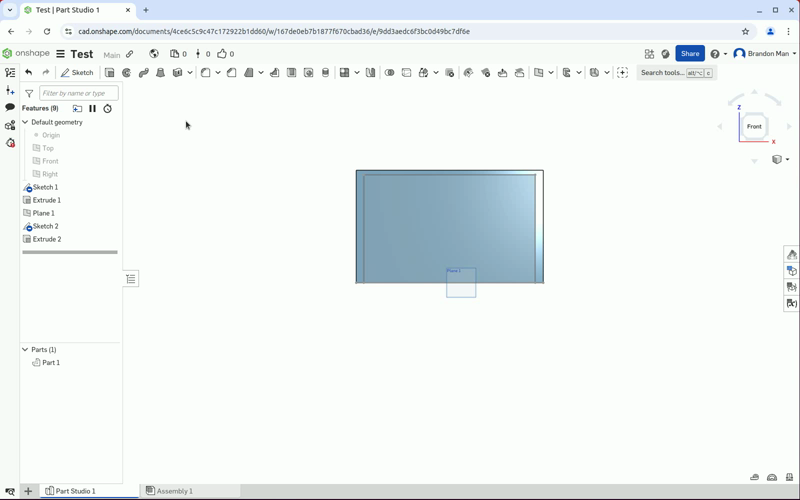
key(left, 2)
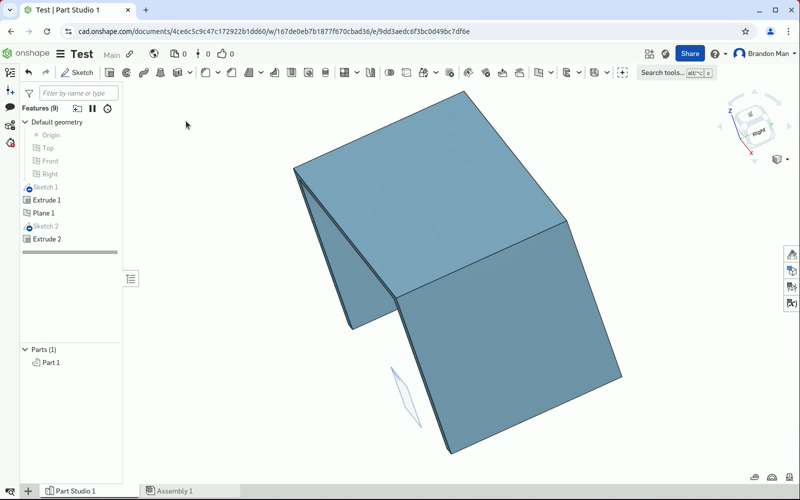
key(down, 2)
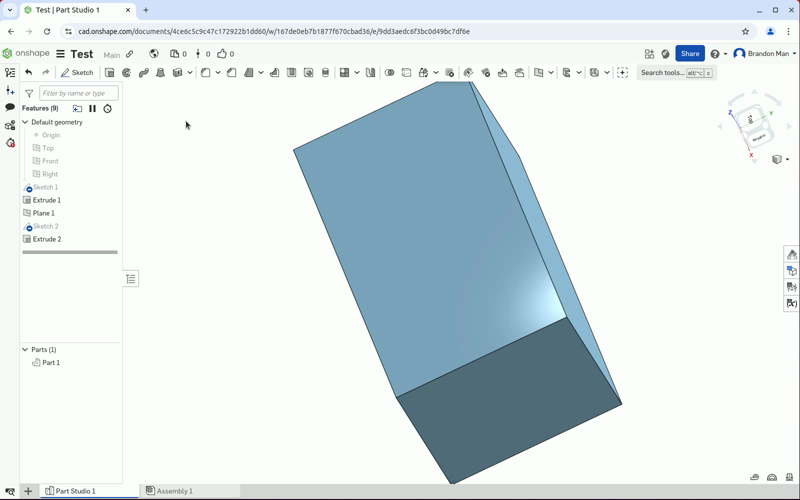
key(up, 2)
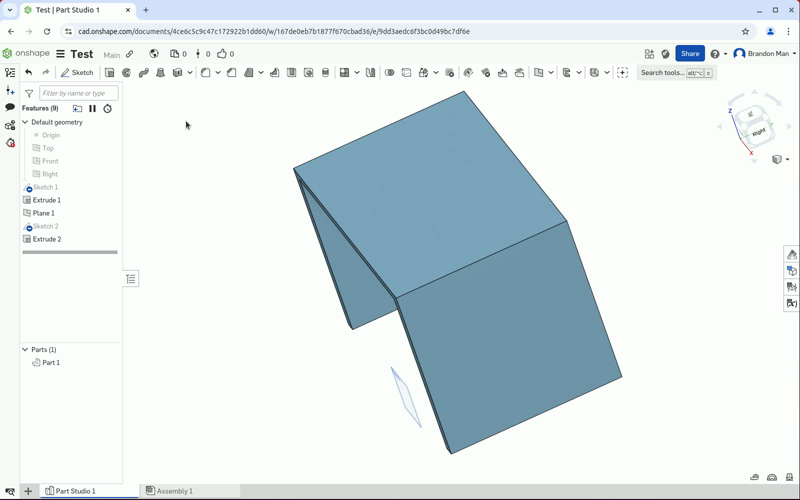
key(right, 2)
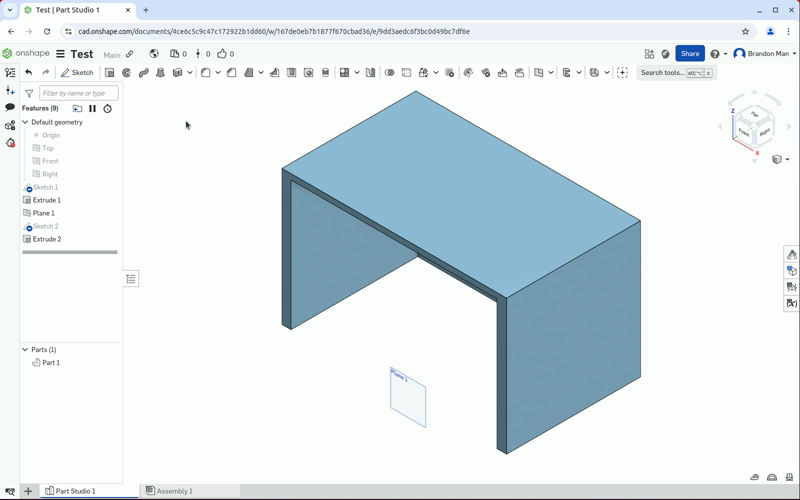
mouse_move(73, 189)
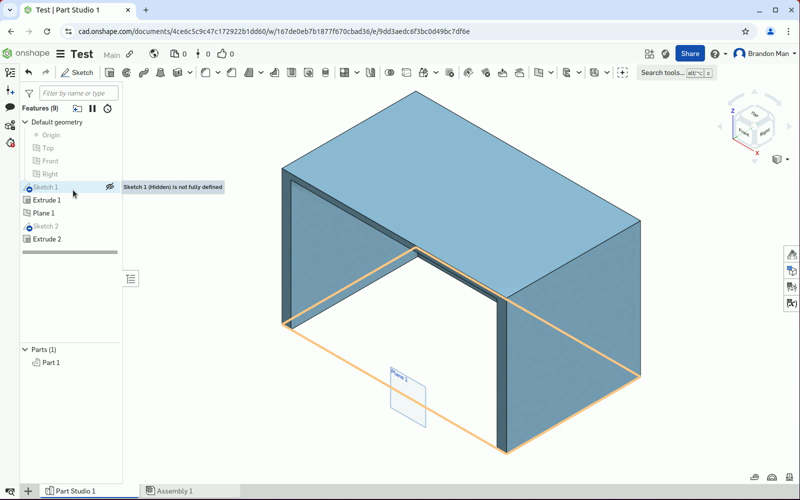
click(73, 189)